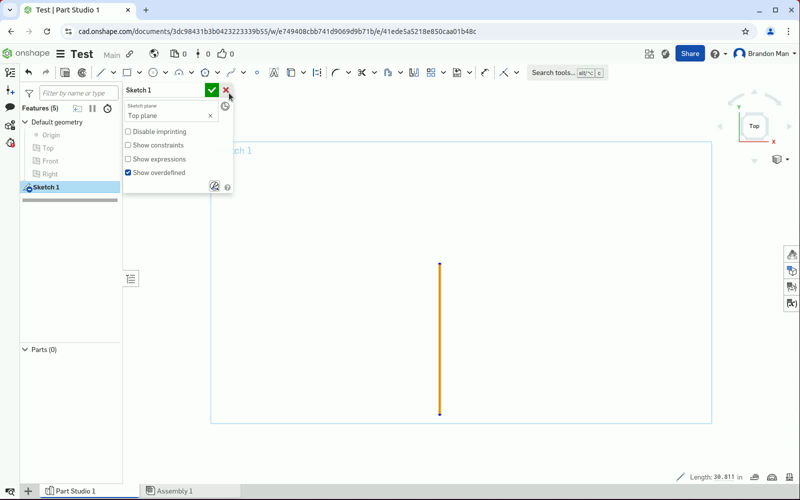
key(shift+h)
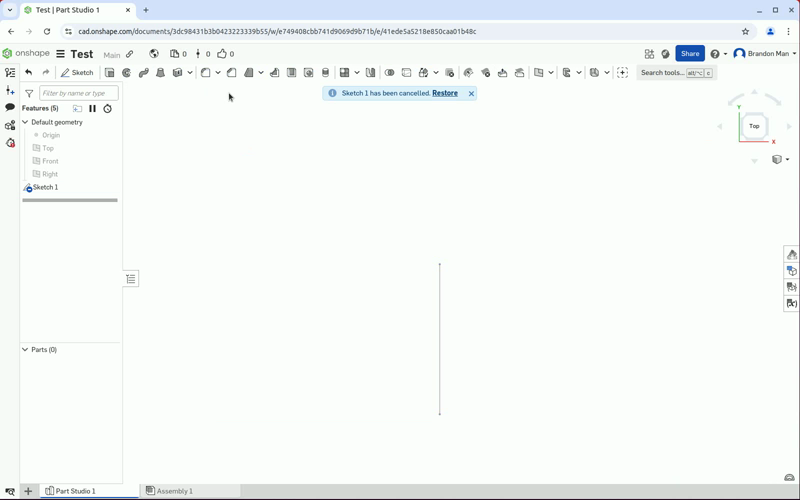
key(shift+s)
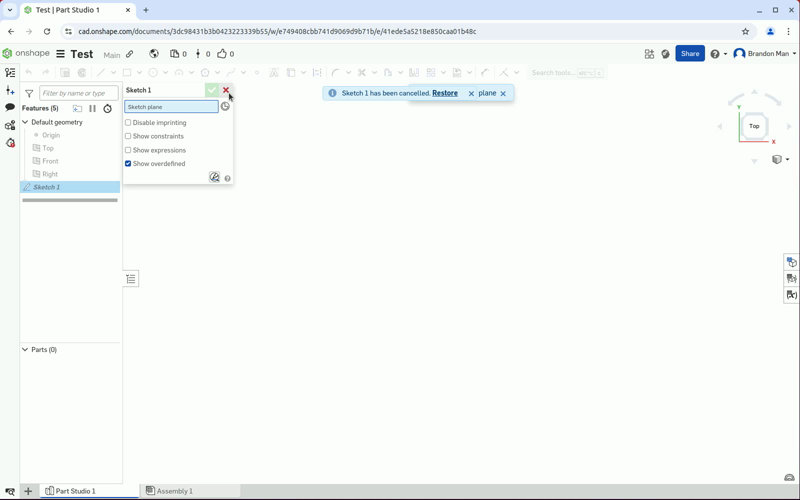
mouse_move(73, 150)
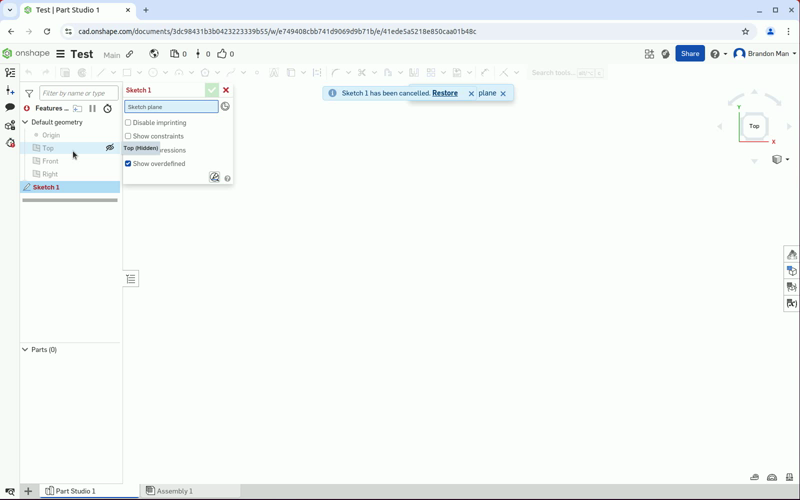
click(73, 150)
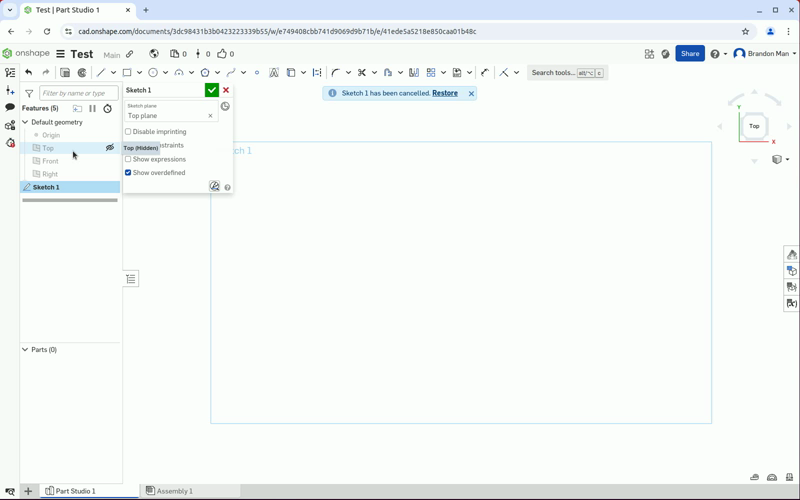
mouse_move(73, 352)
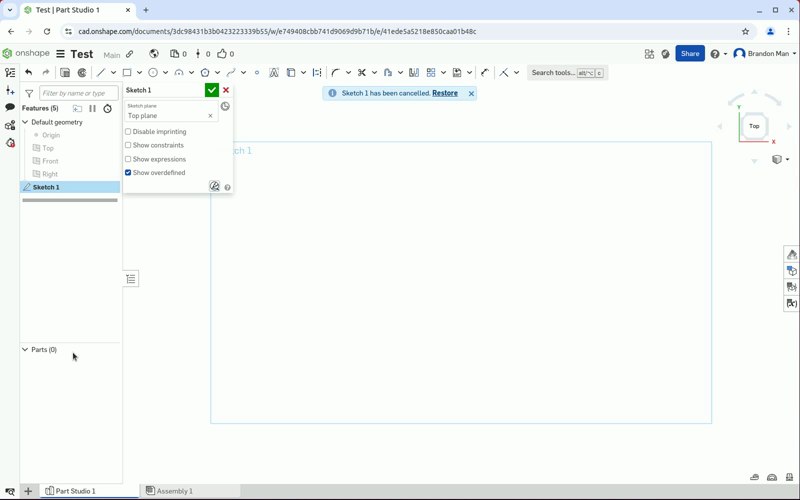
key(y)
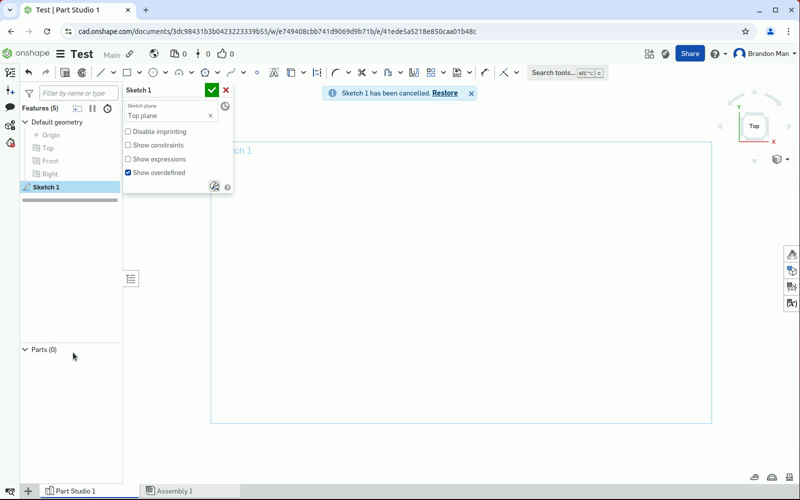
key(l)
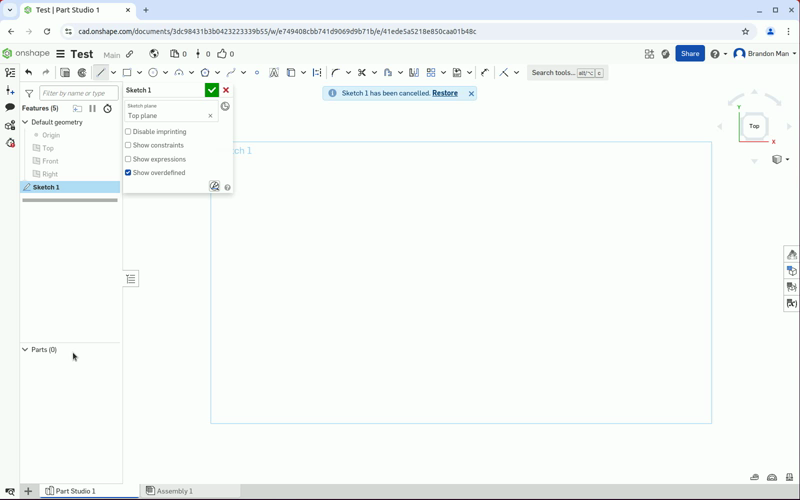
key_down(shift)
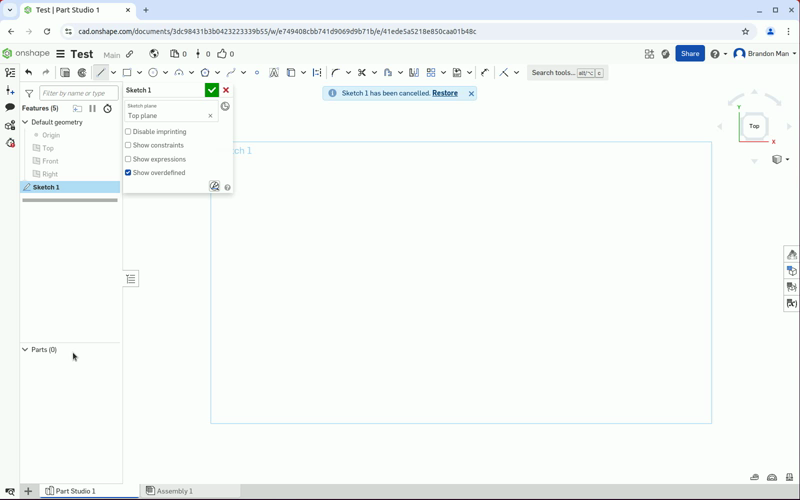
mouse_move(391, 326)
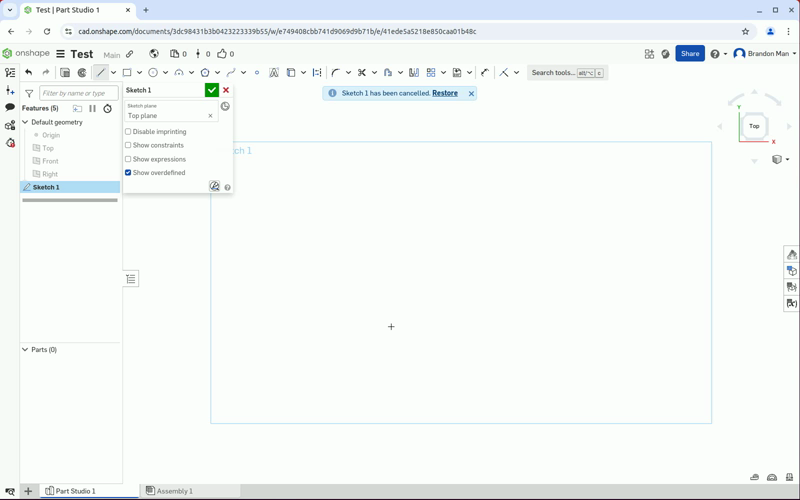
click(391, 326)
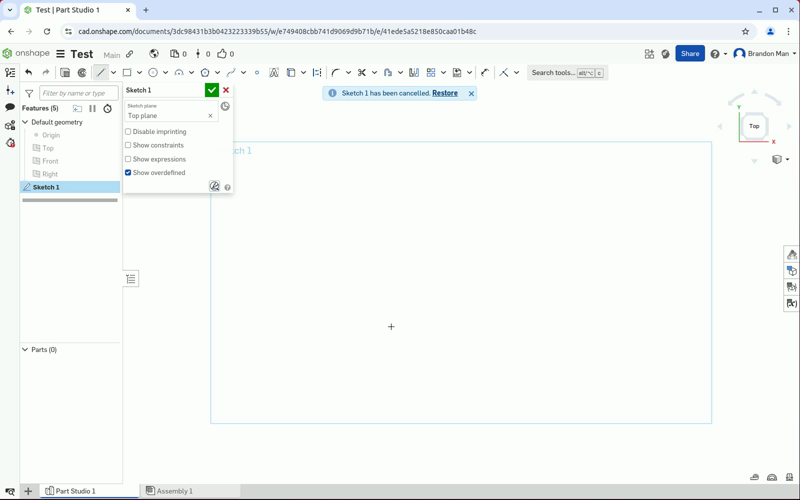
key_up(shift)
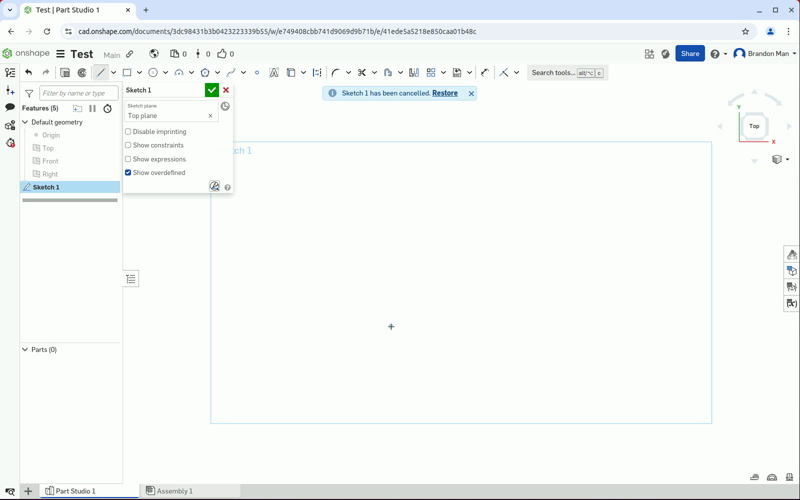
key_down(shift)
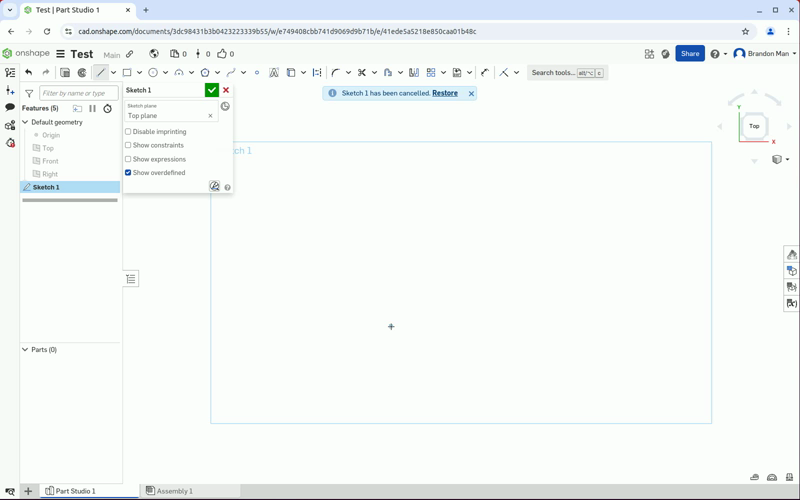
mouse_move(529, 324)
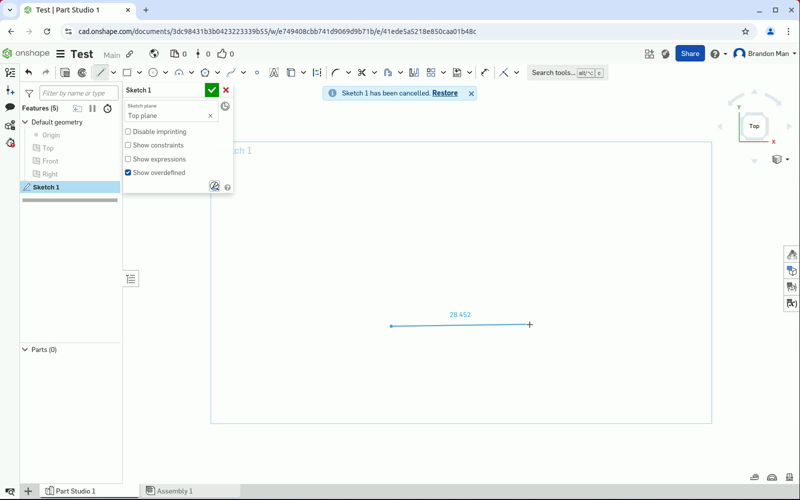
click(529, 324)
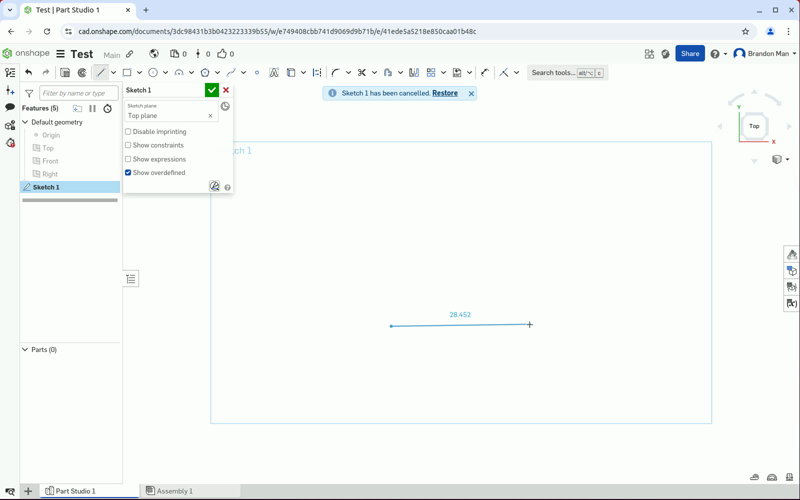
key_up(shift)
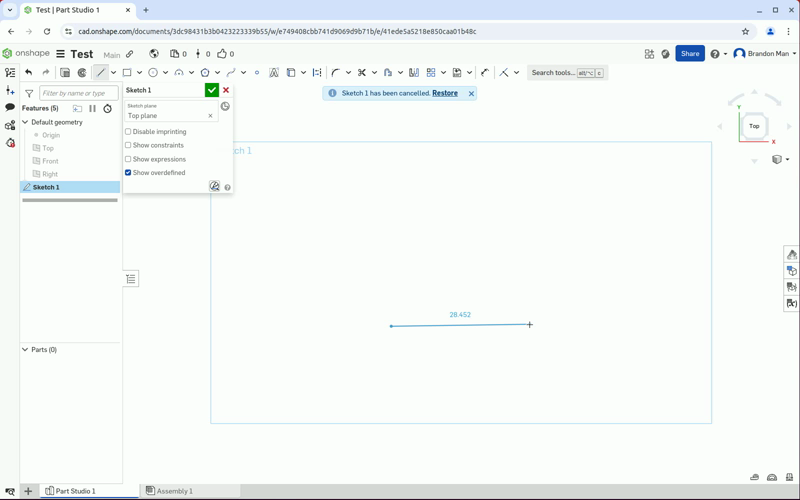
key(esc)
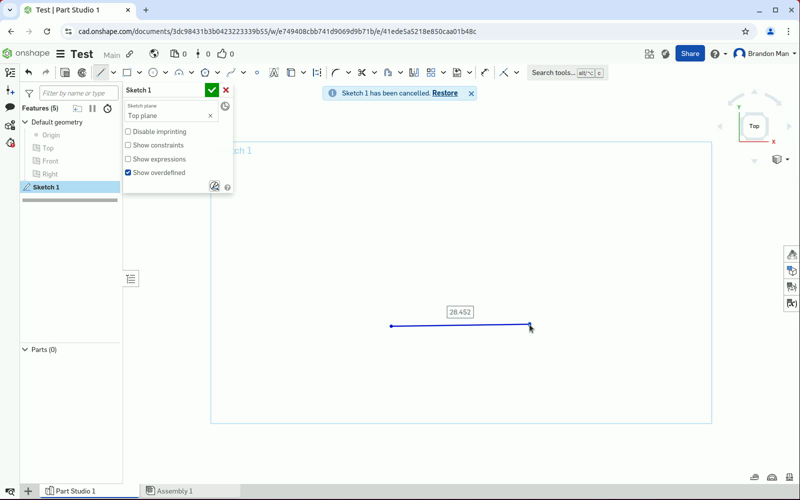
key(a)
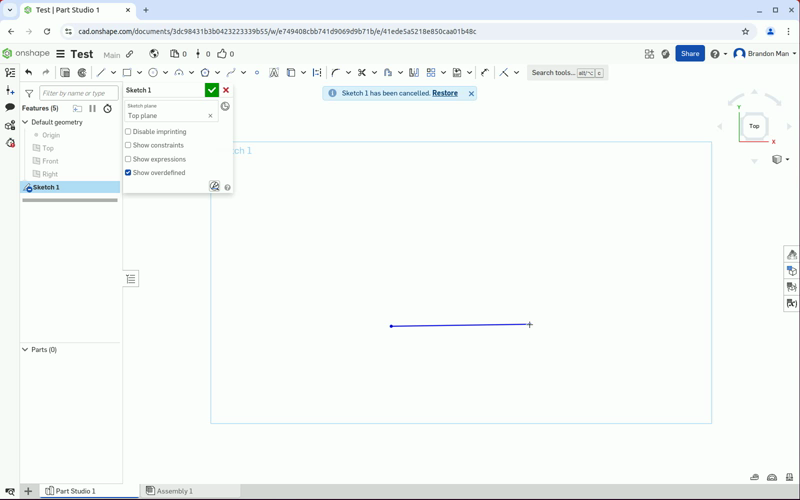
mouse_move(529, 324)
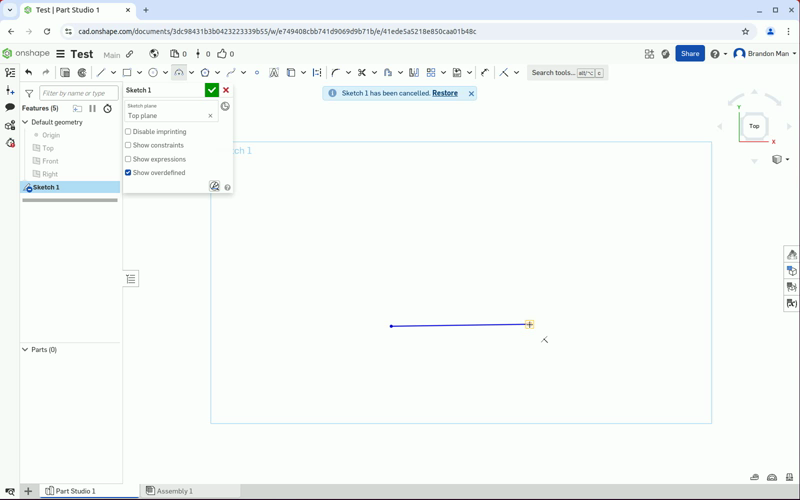
click(529, 324)
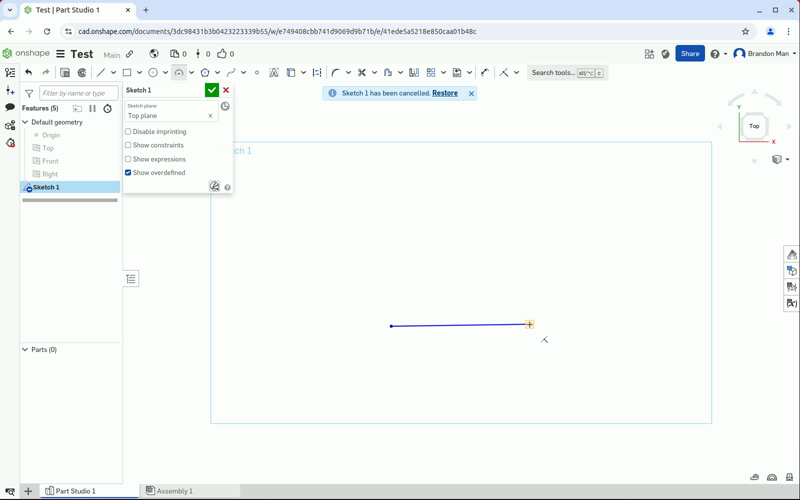
key_down(shift)
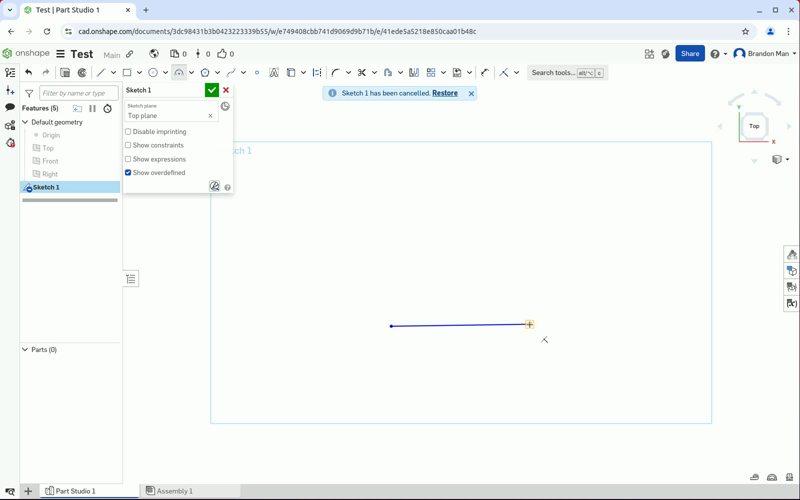
mouse_move(529, 241)
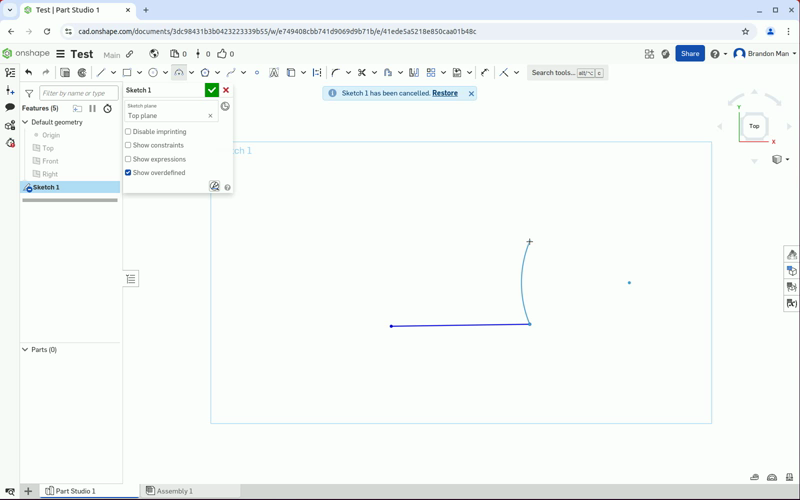
click(529, 241)
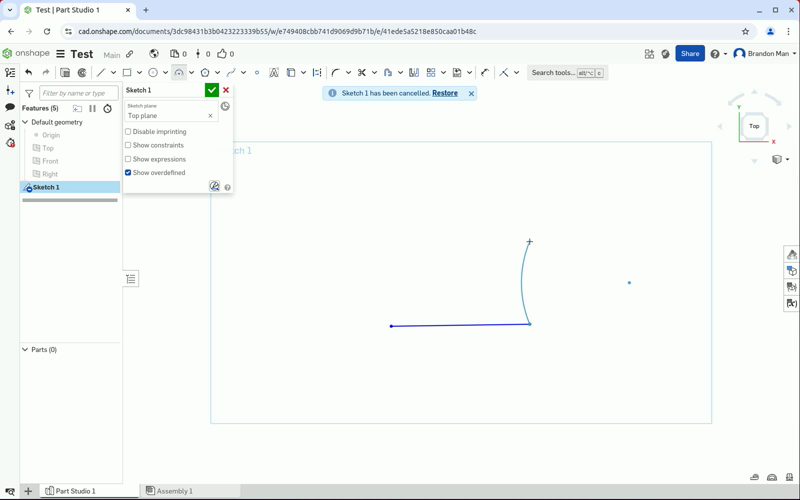
mouse_move(570, 282)
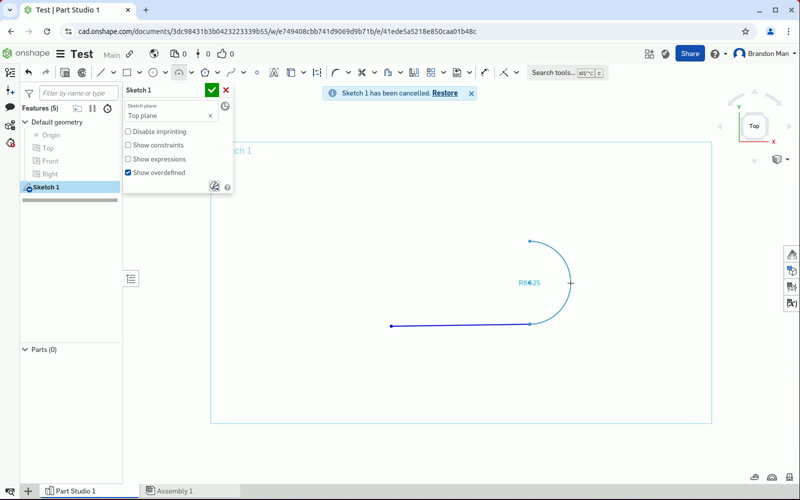
click(570, 282)
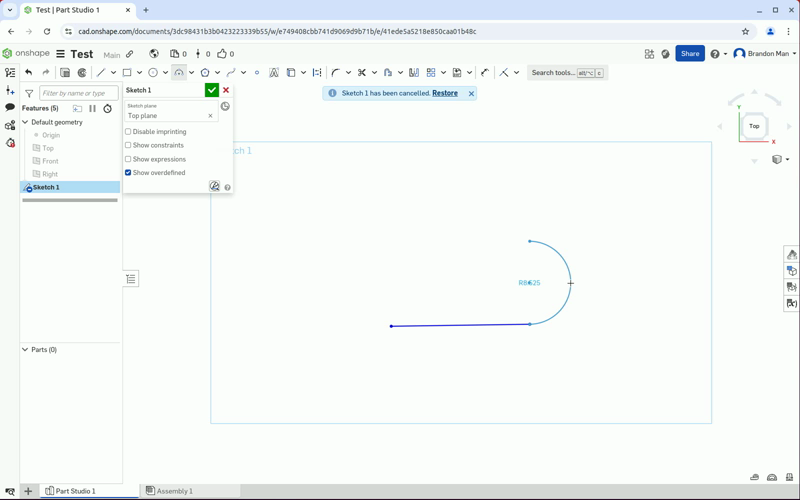
key_up(shift)
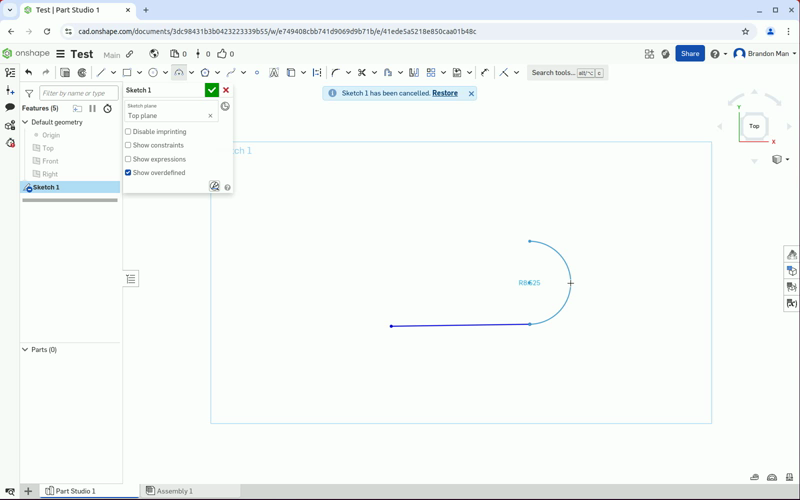
key(esc)
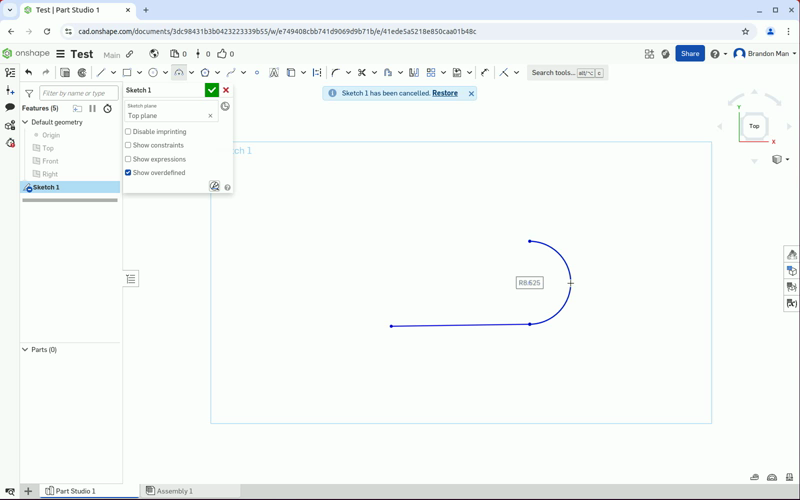
key(l)
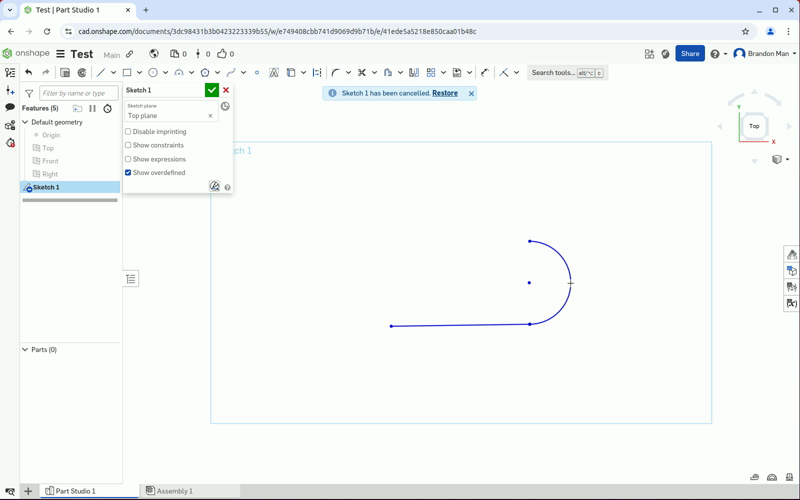
mouse_move(529, 241)
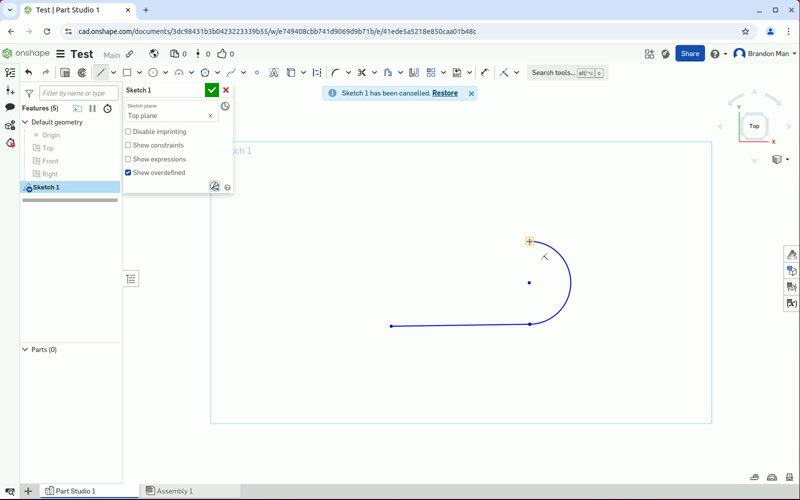
click(529, 241)
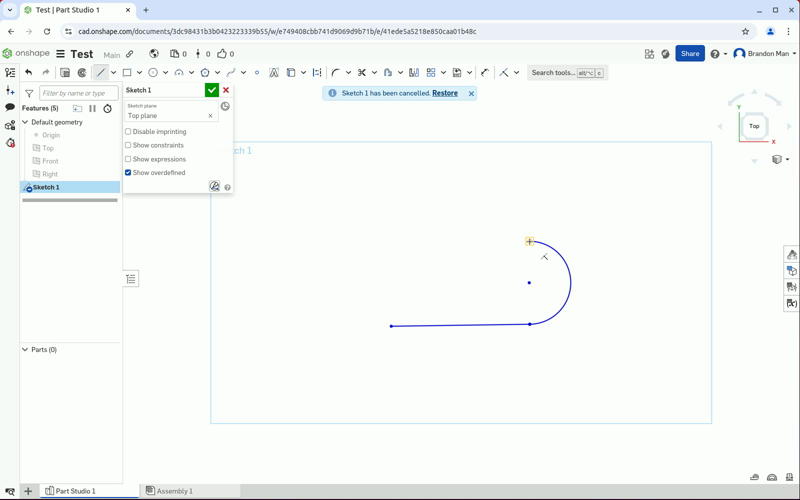
key_down(shift)
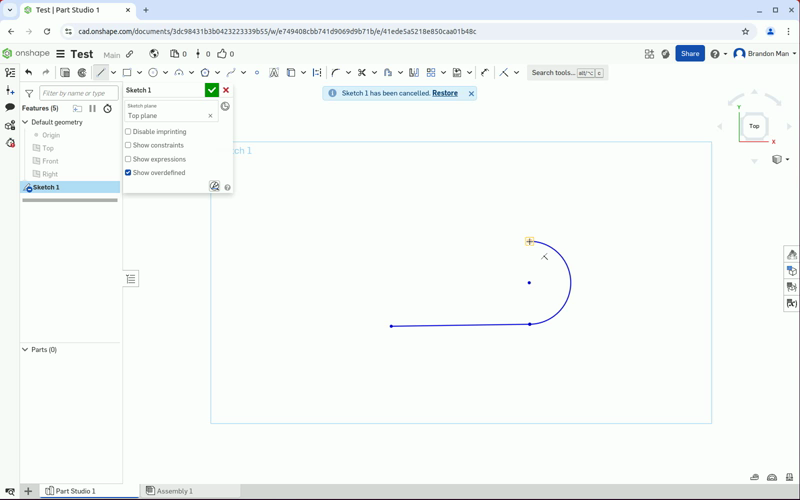
mouse_move(391, 241)
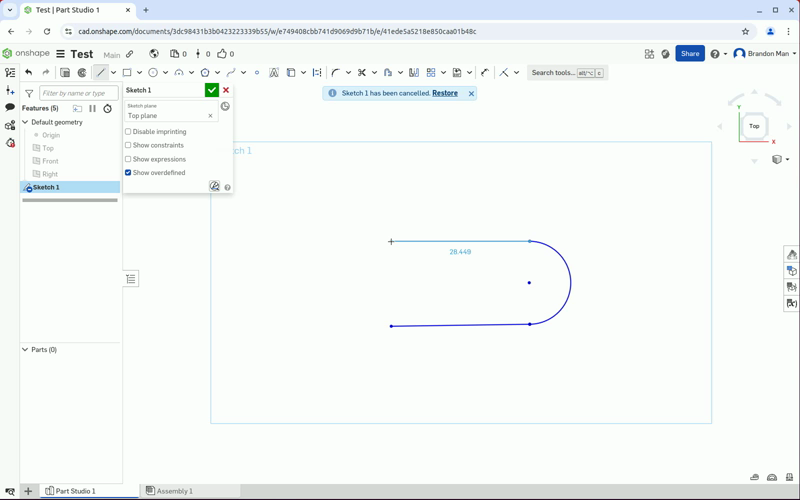
click(391, 241)
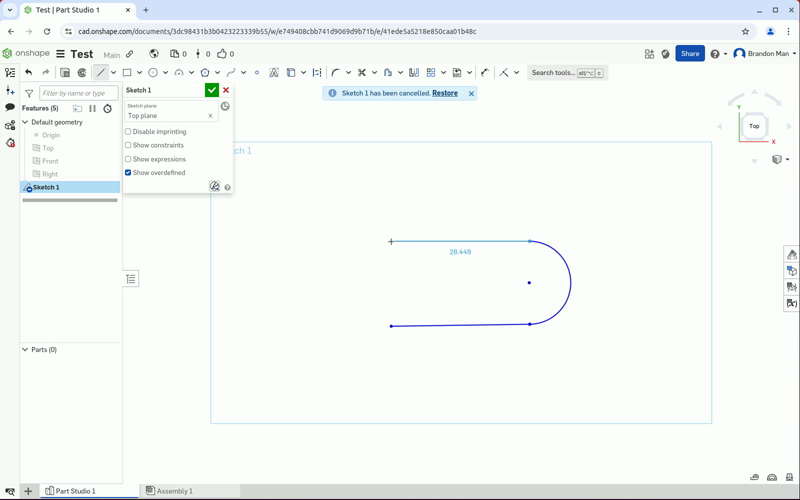
key_up(shift)
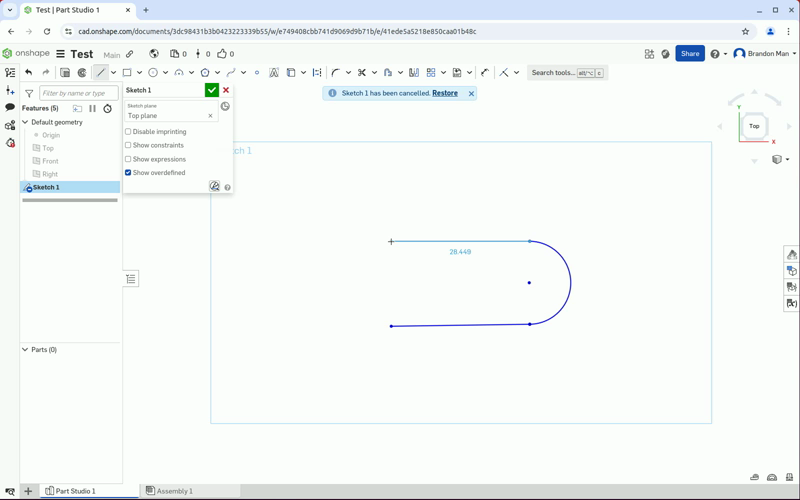
key(esc)
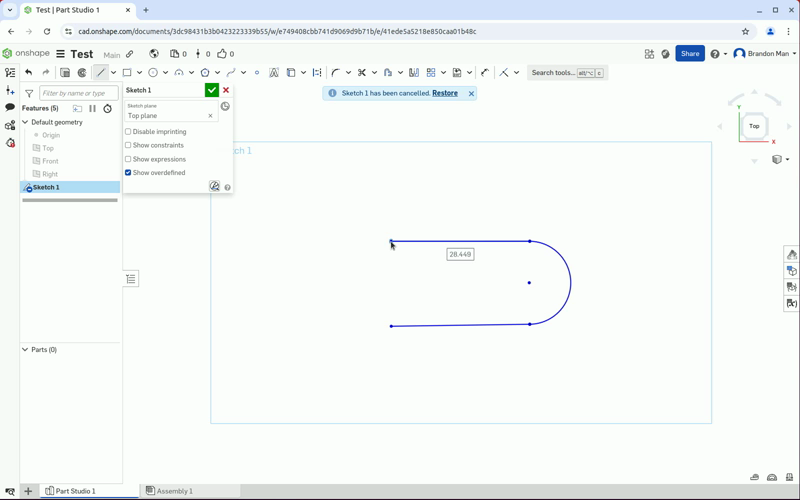
key(a)
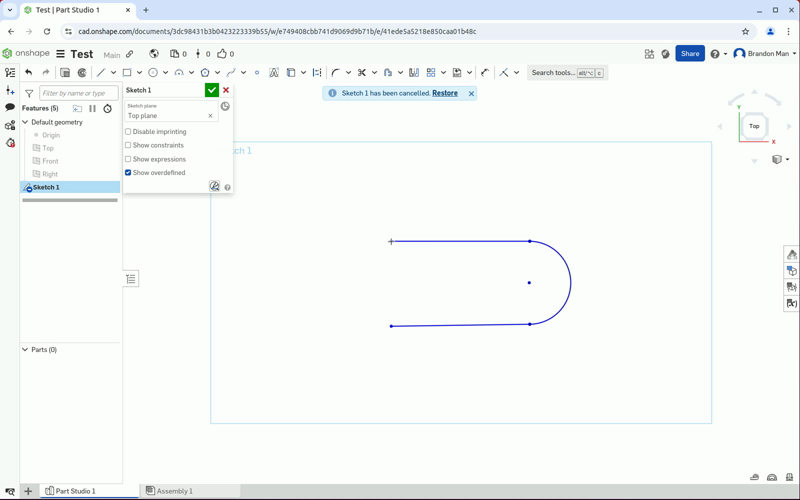
mouse_move(391, 241)
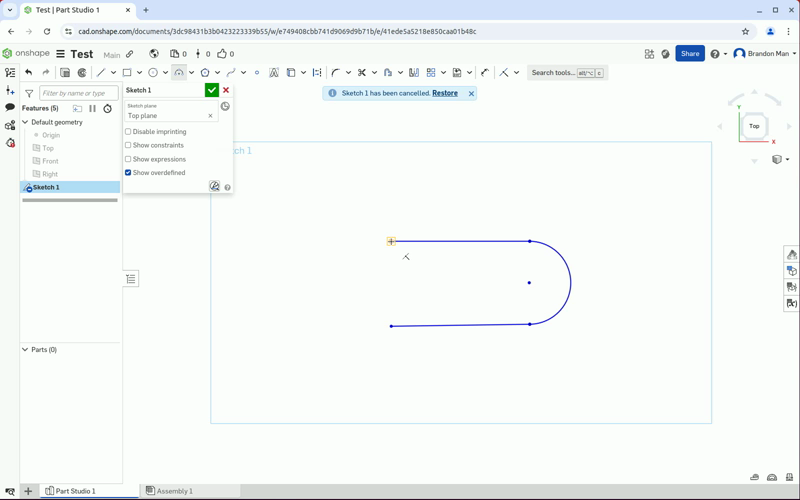
click(391, 241)
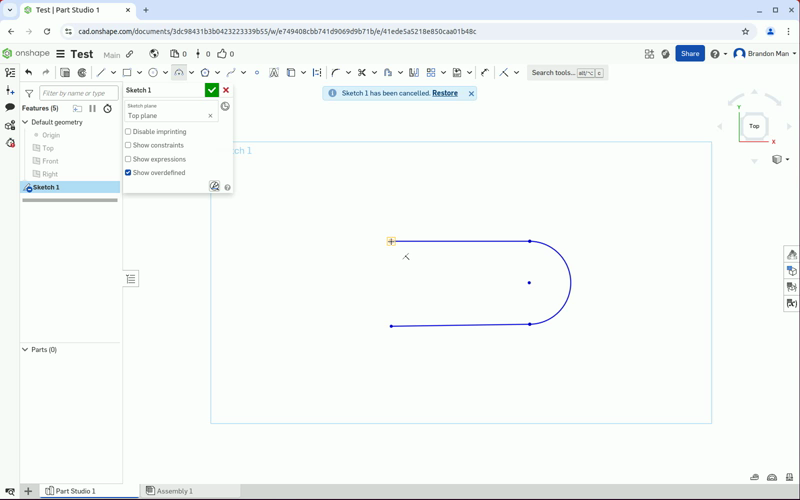
mouse_move(391, 326)
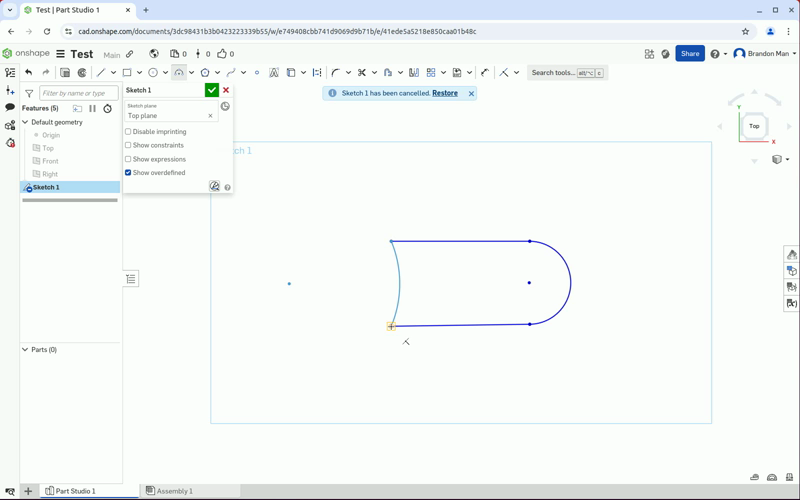
click(391, 326)
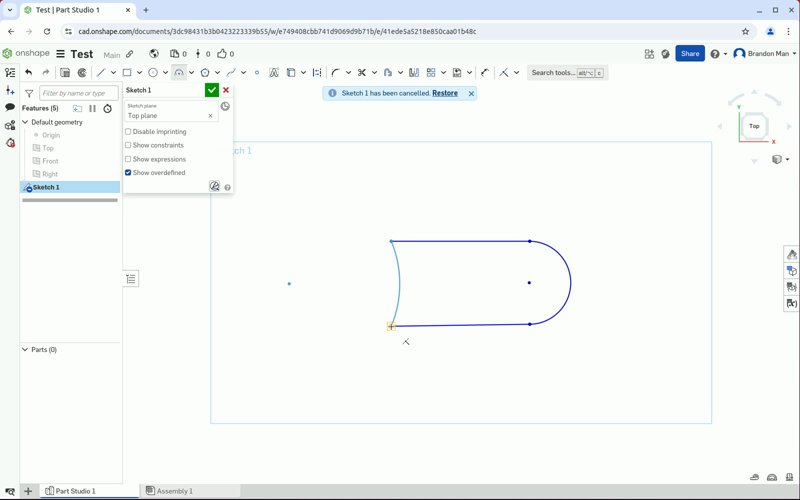
key_down(shift)
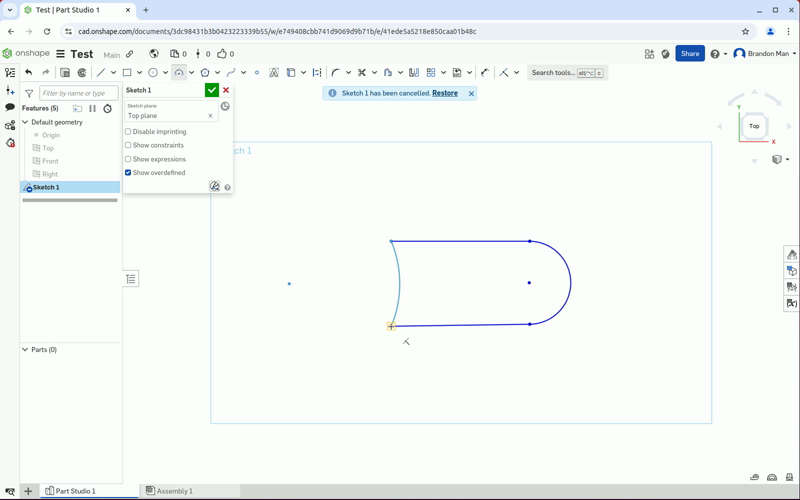
mouse_move(433, 283)
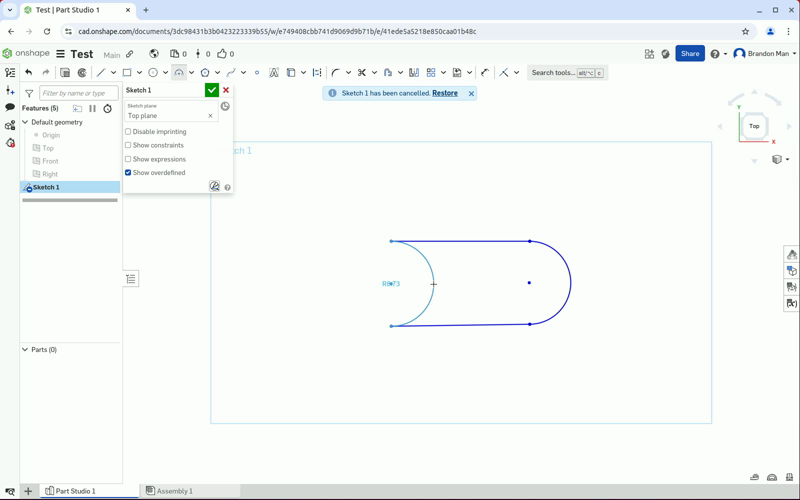
click(433, 283)
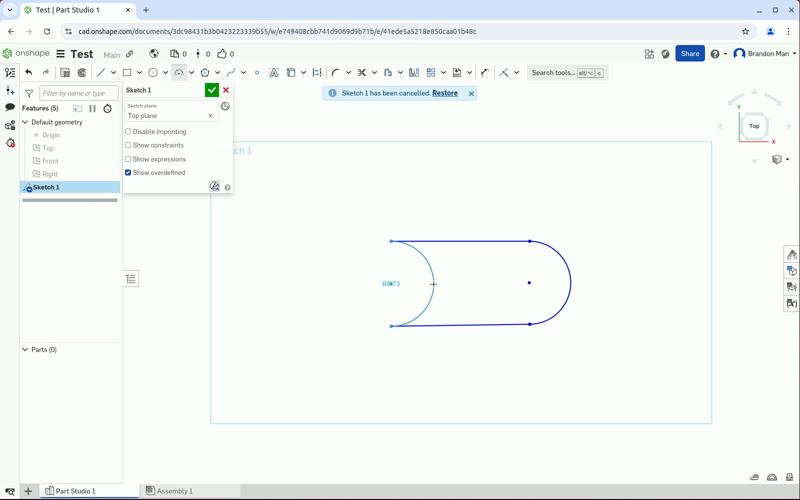
key_up(shift)
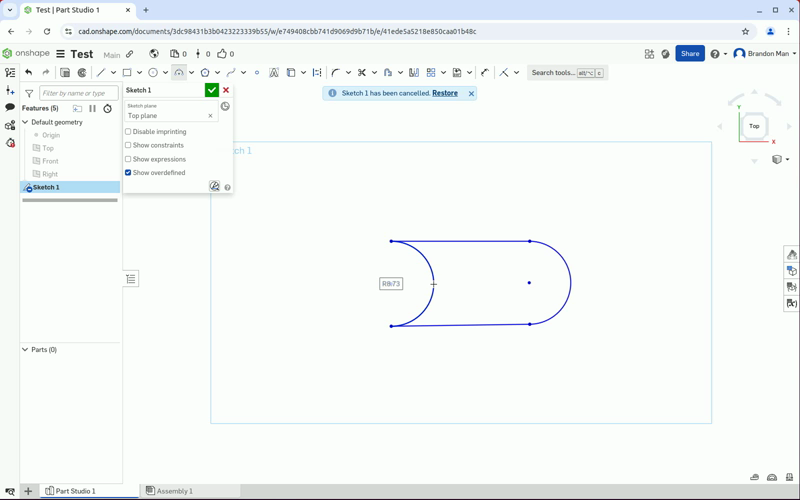
key(esc)
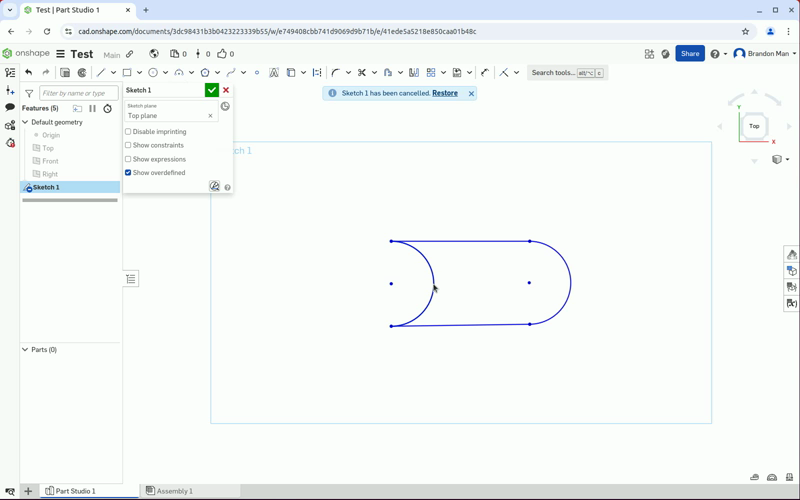
key(c)
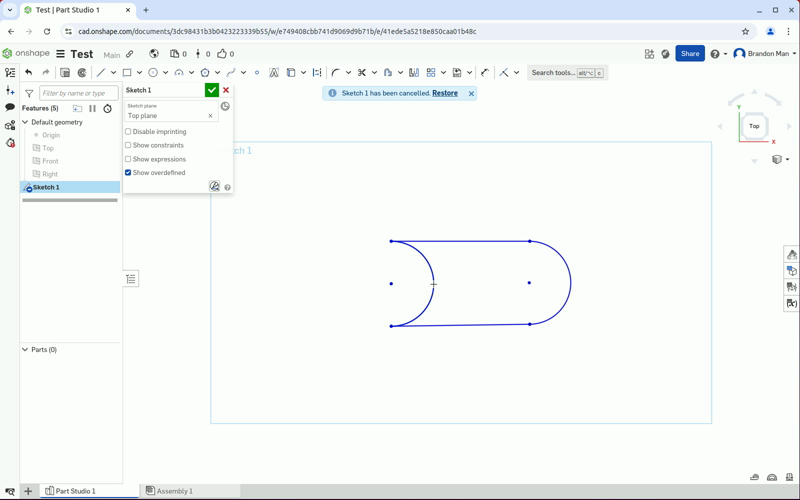
key_down(shift)
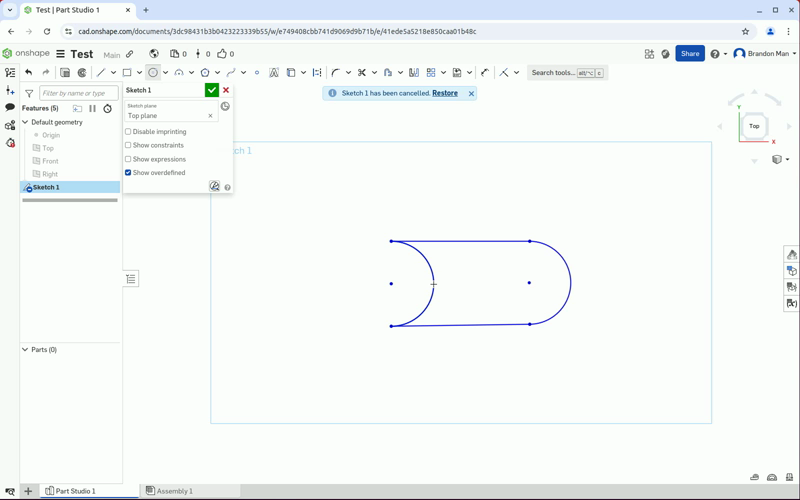
mouse_move(529, 282)
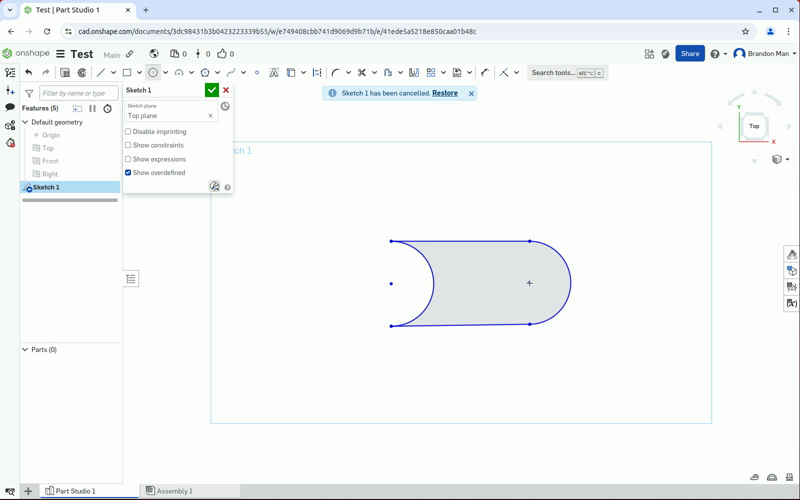
scroll(6)
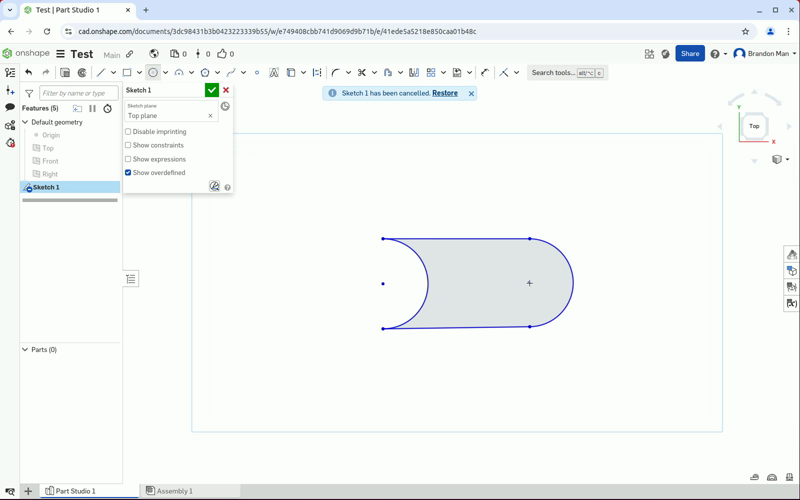
scroll(6)
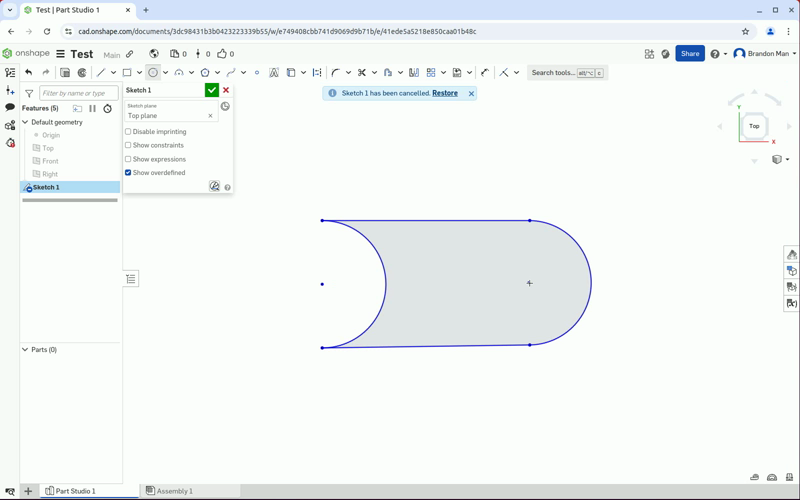
scroll(6)
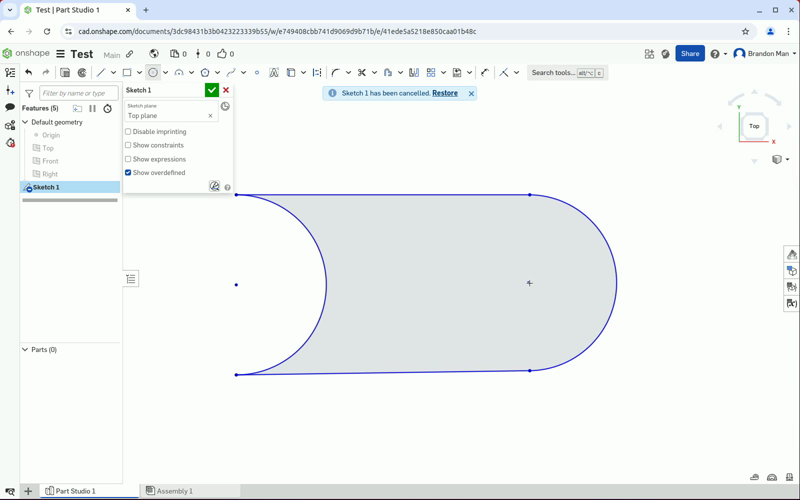
scroll(6)
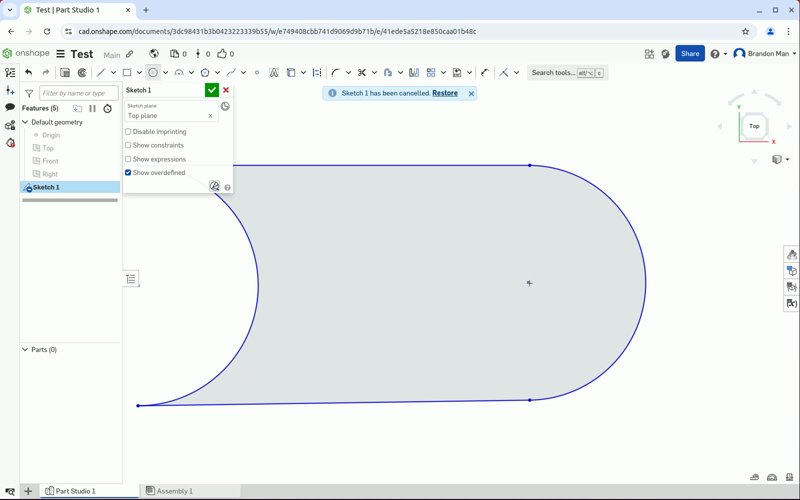
scroll(6)
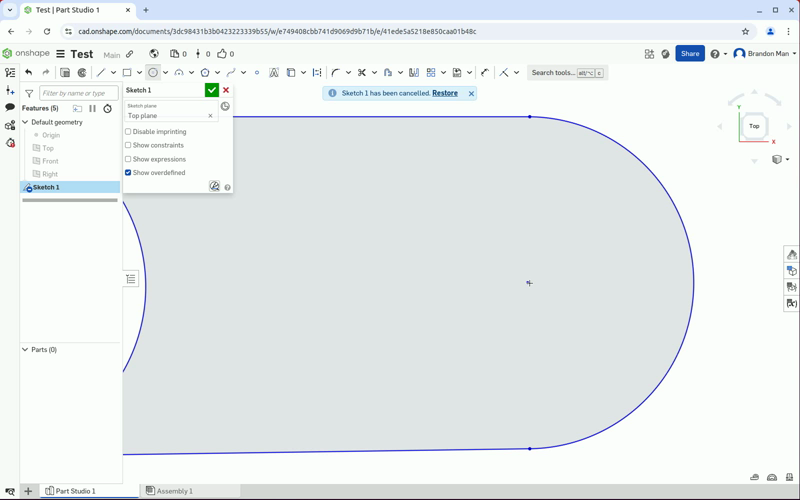
scroll(6)
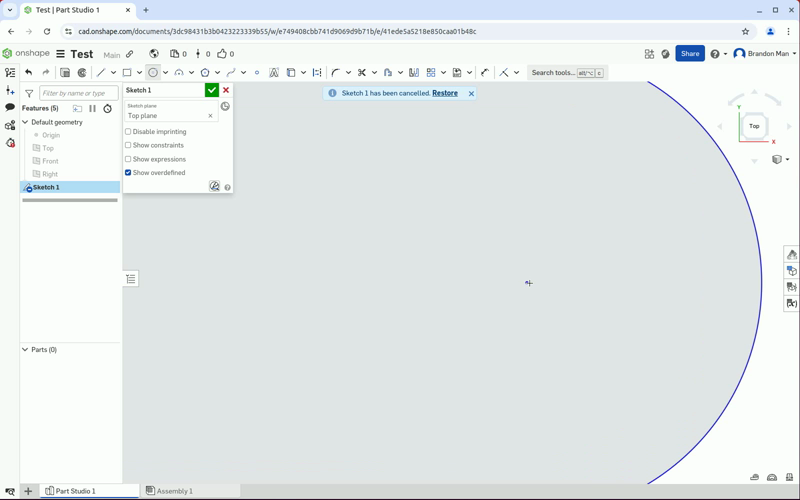
scroll(6)
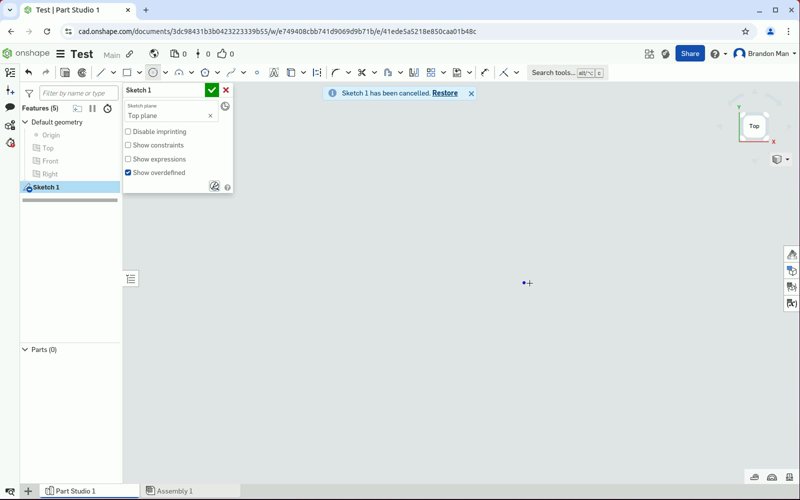
click(529, 282)
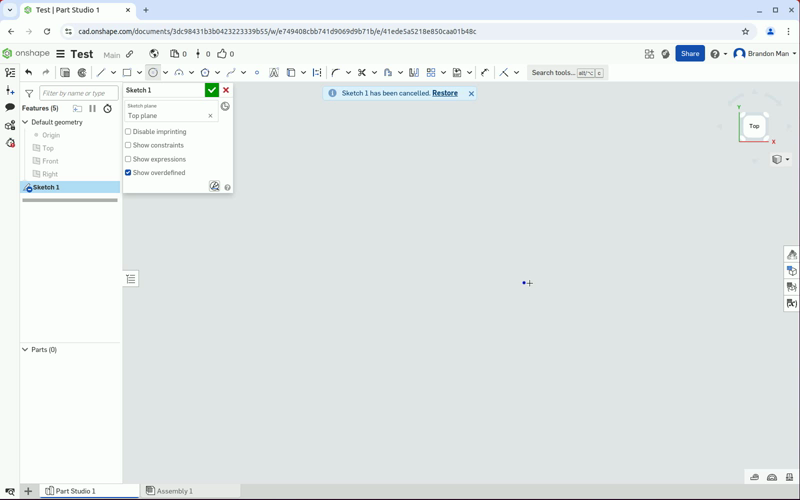
scroll(-6)
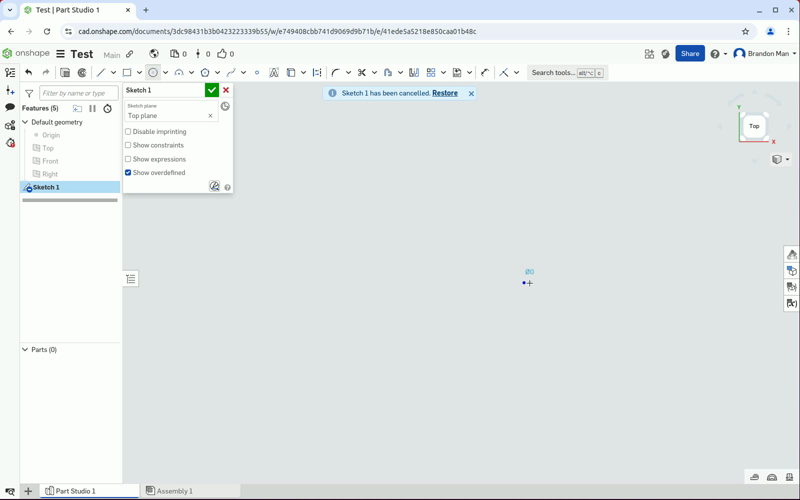
scroll(-6)
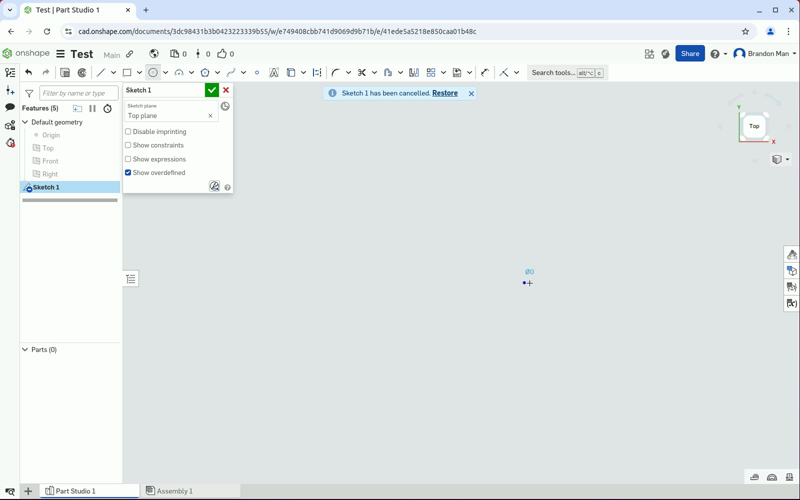
scroll(-6)
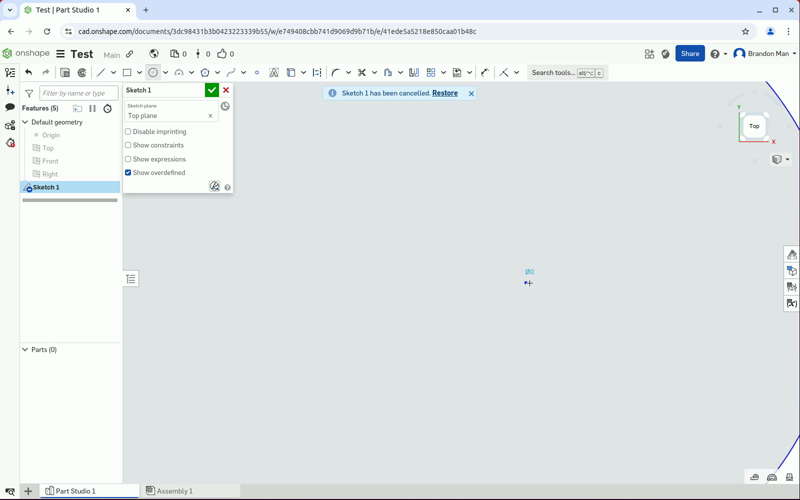
scroll(-6)
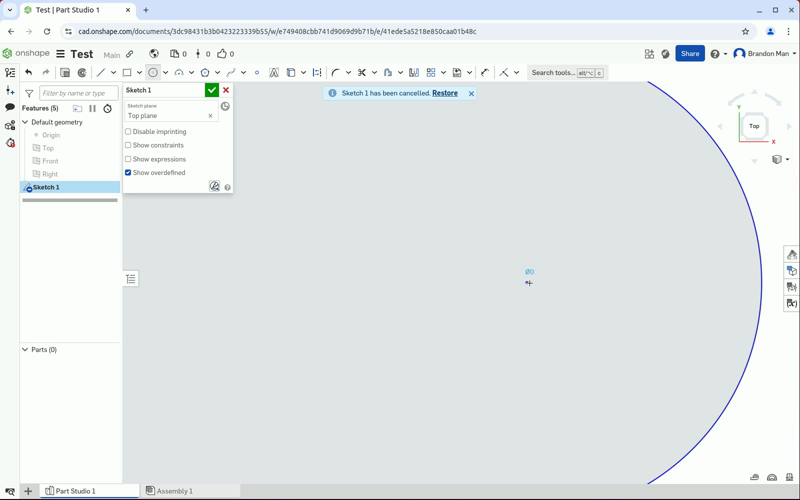
scroll(-6)
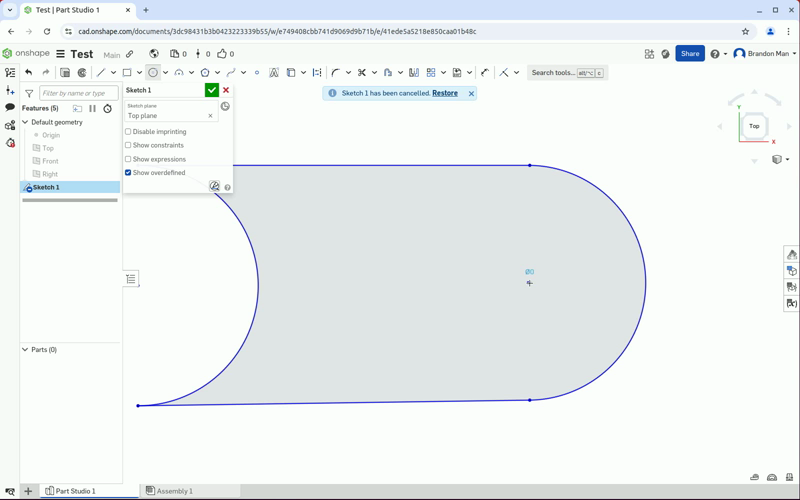
scroll(-6)
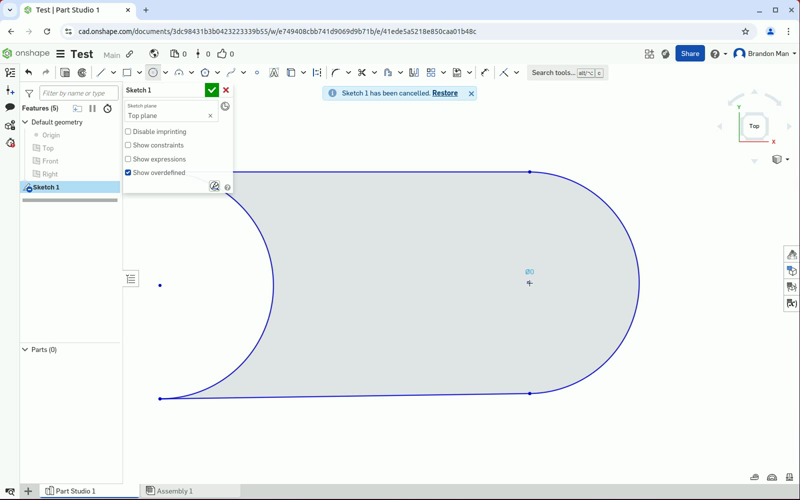
scroll(-6)
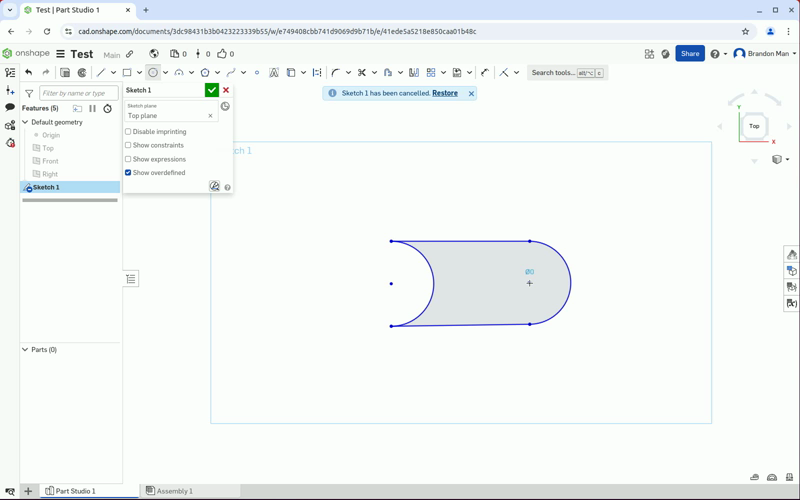
key_up(shift)
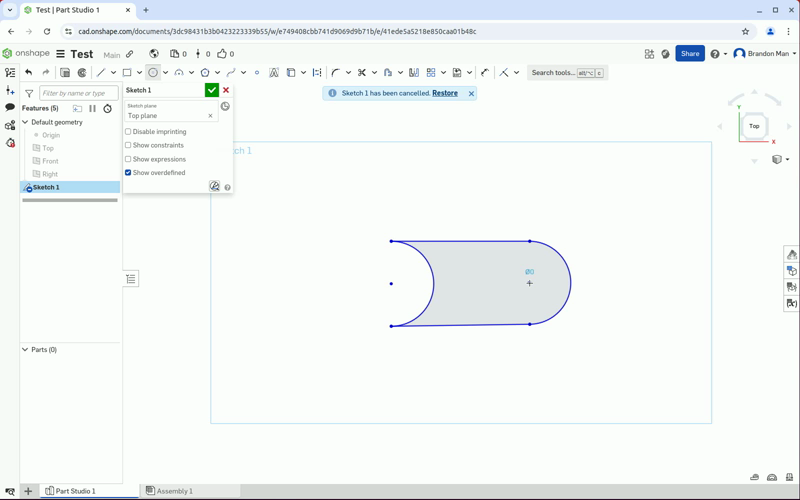
mouse_move(554, 282)
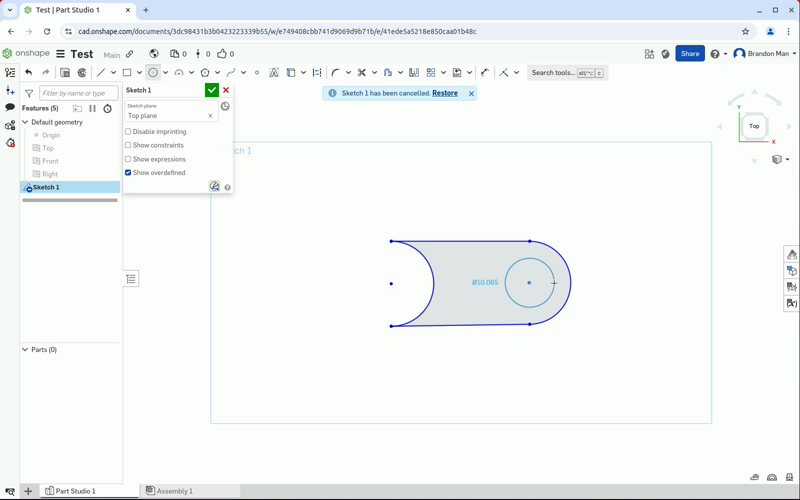
click(554, 282)
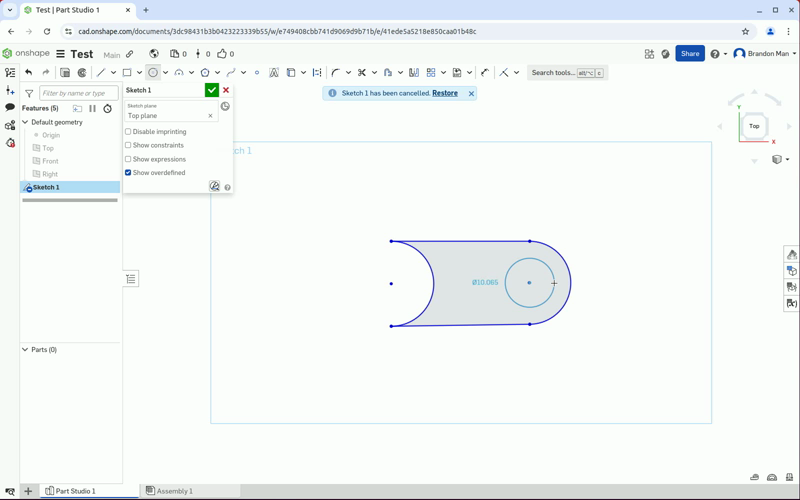
key(esc)
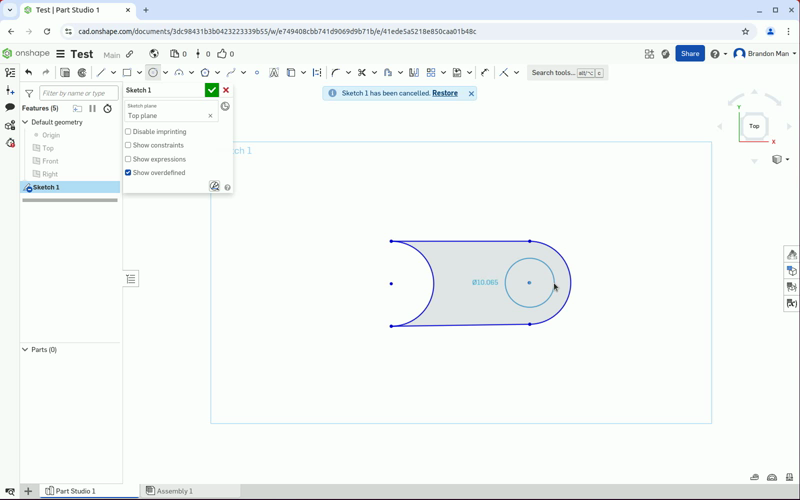
mouse_move(440, 249)
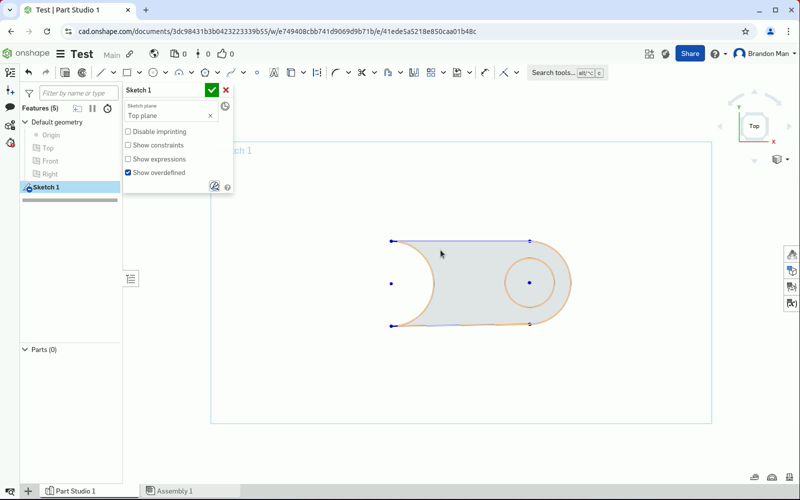
click(440, 249)
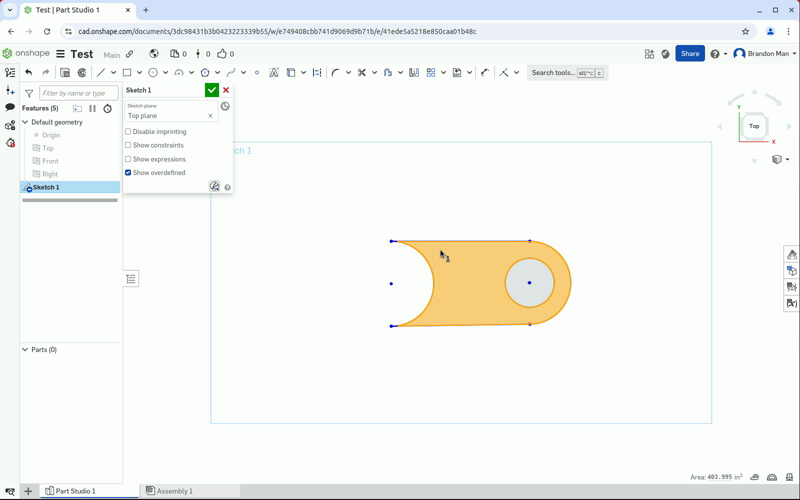
mouse_move(73, 352)
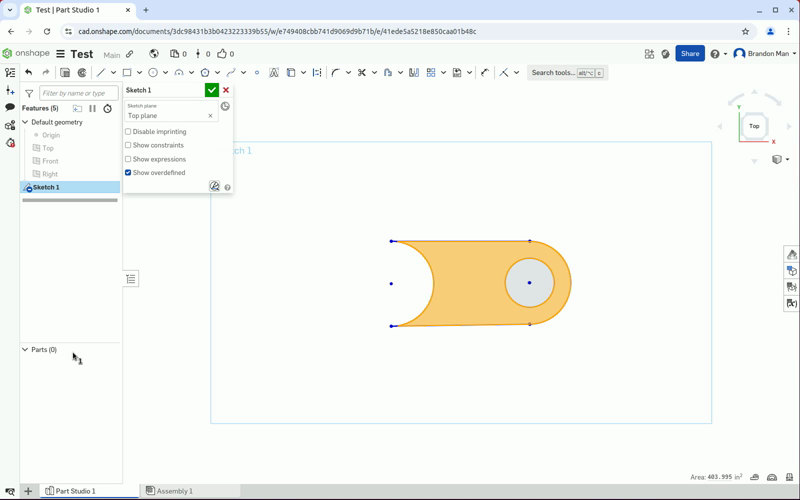
key(shift+y)
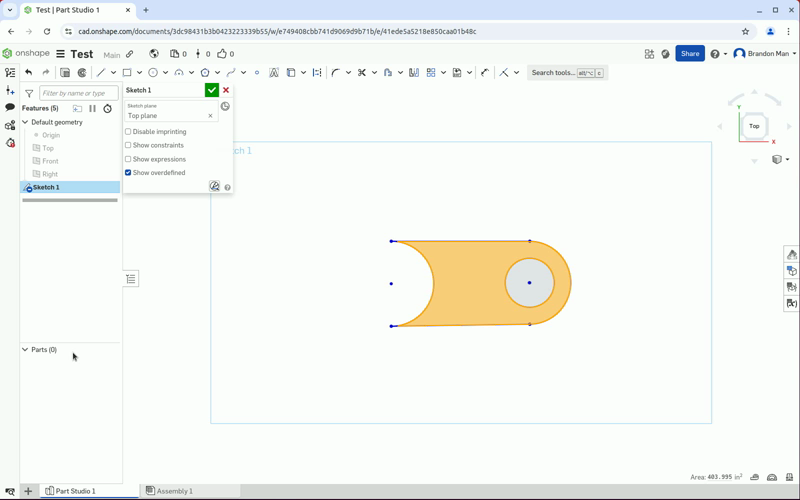
key(shift+e)
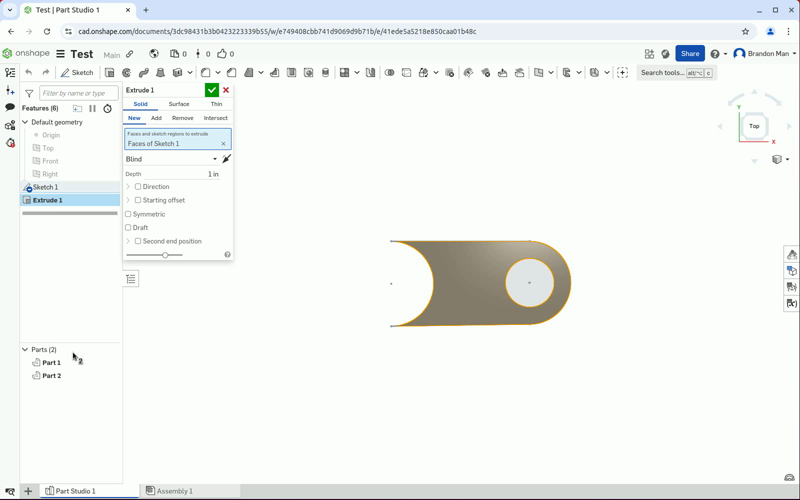
mouse_move(143, 106)
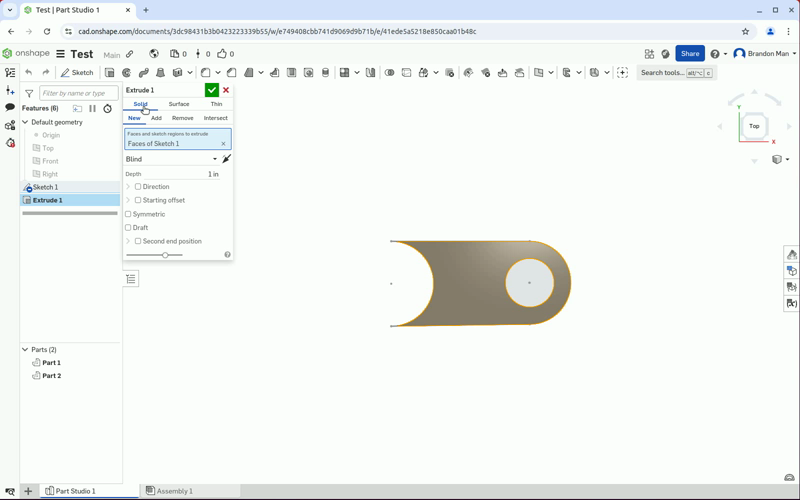
click(143, 106)
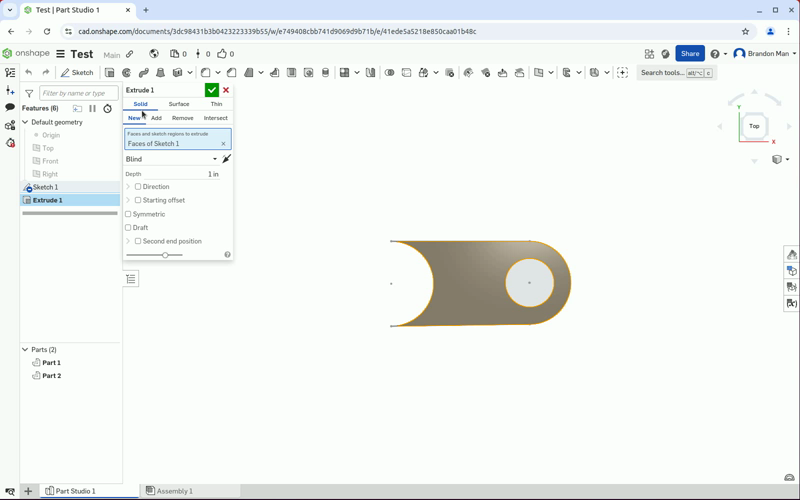
mouse_move(137, 120)
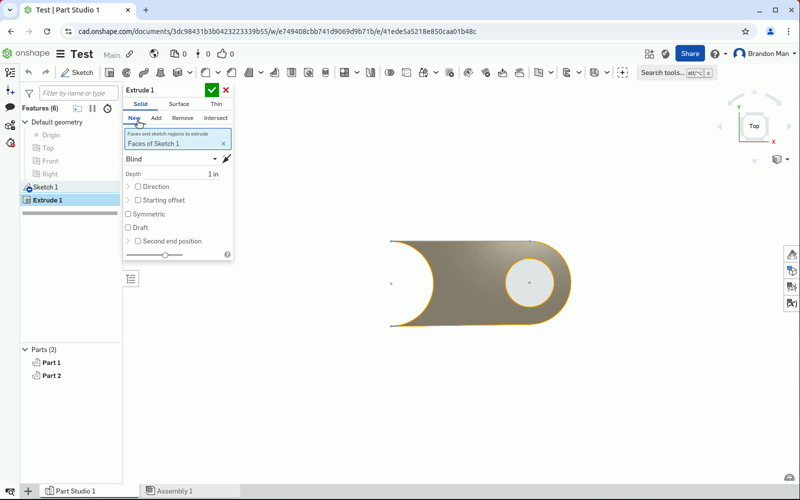
click(137, 120)
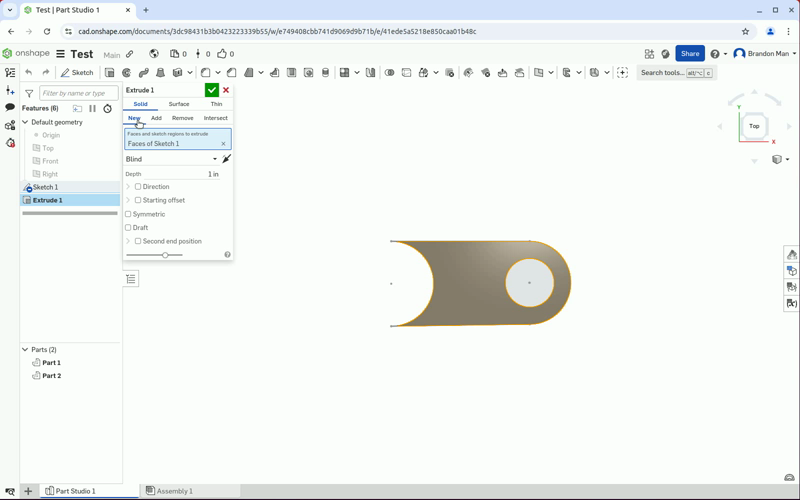
key(tab, 4)
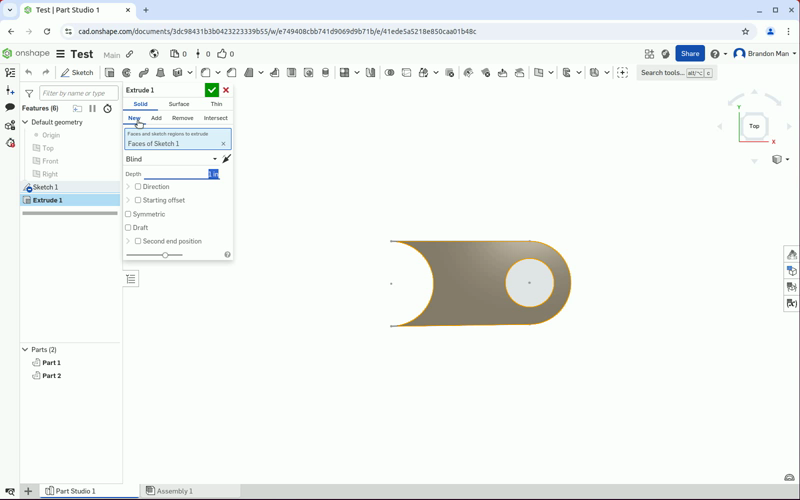
text(7.703)
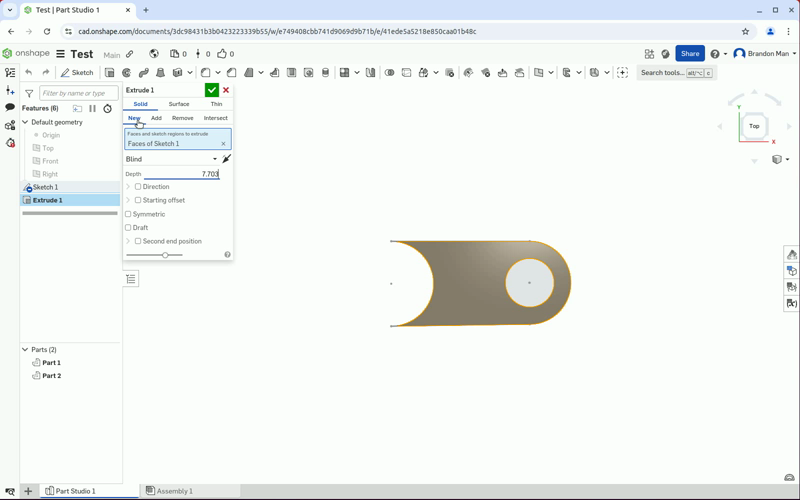
key(enter)
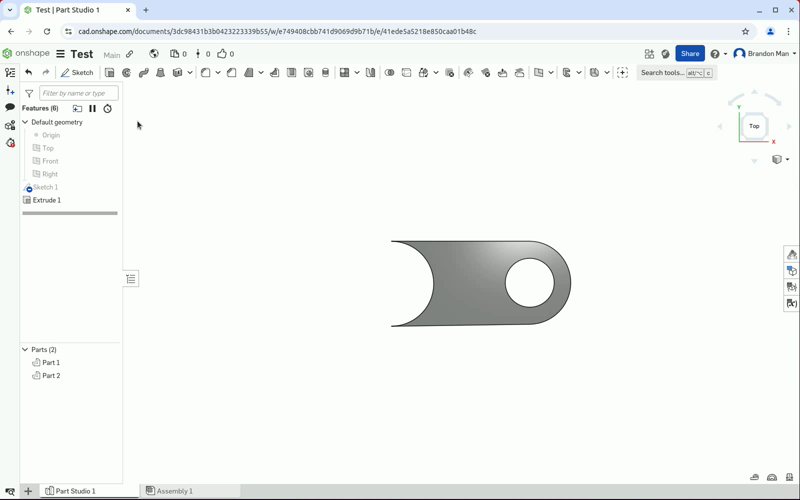
key(shift+h)
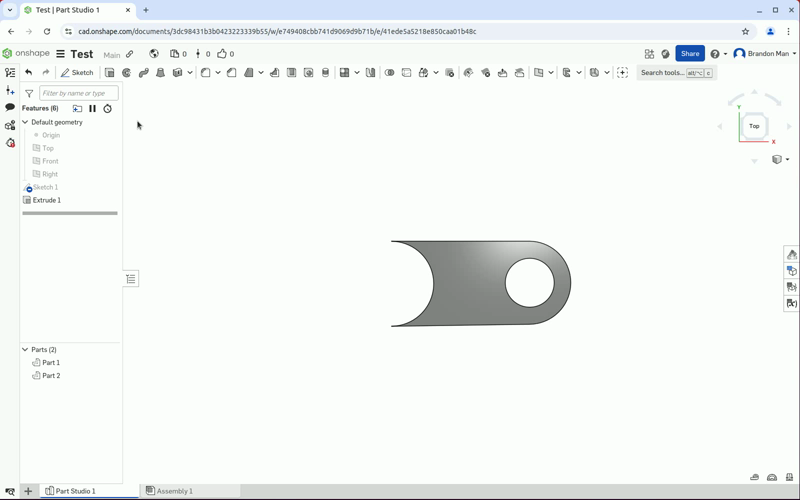
key(shift+h)
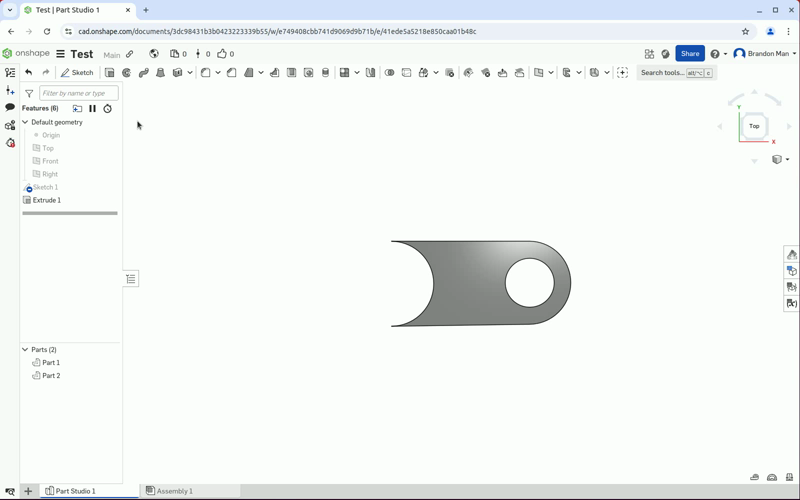
mouse_move(73, 189)
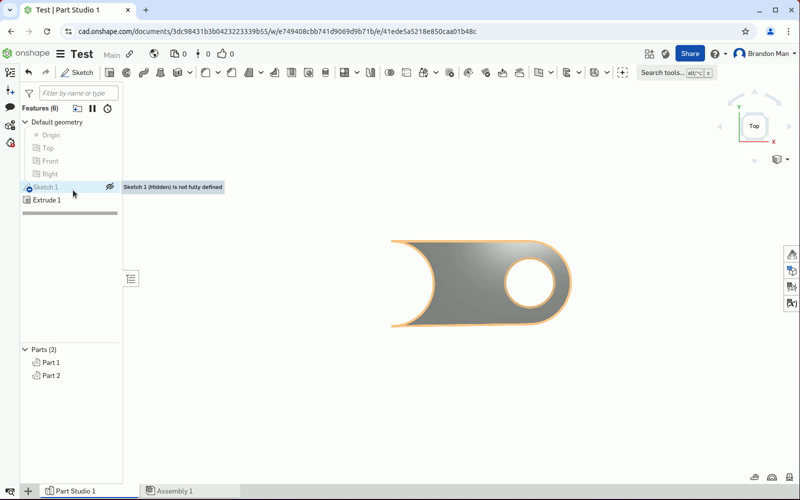
click(73, 189)
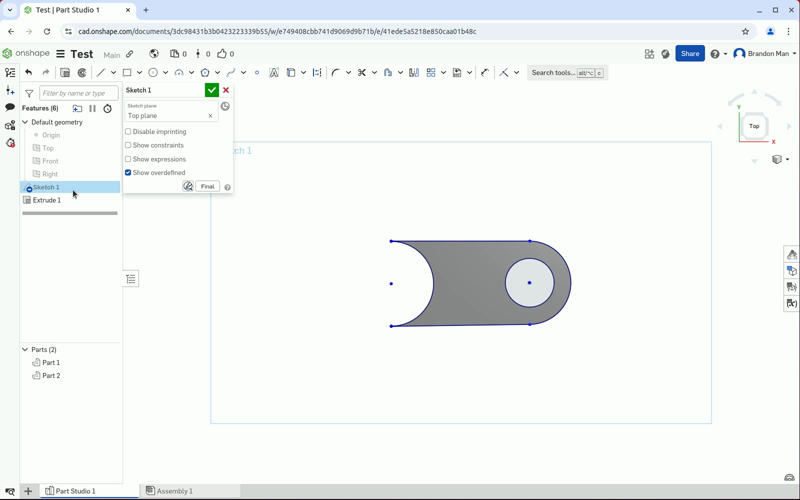
mouse_move(229, 92)
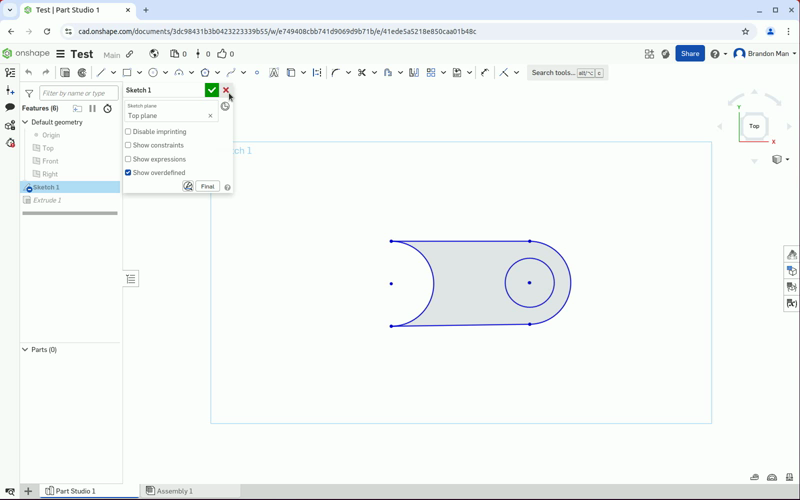
click(229, 92)
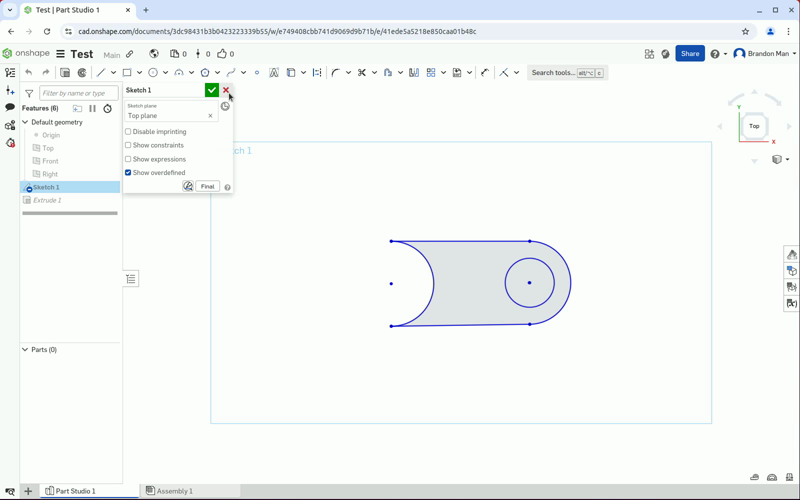
key(shift+s)
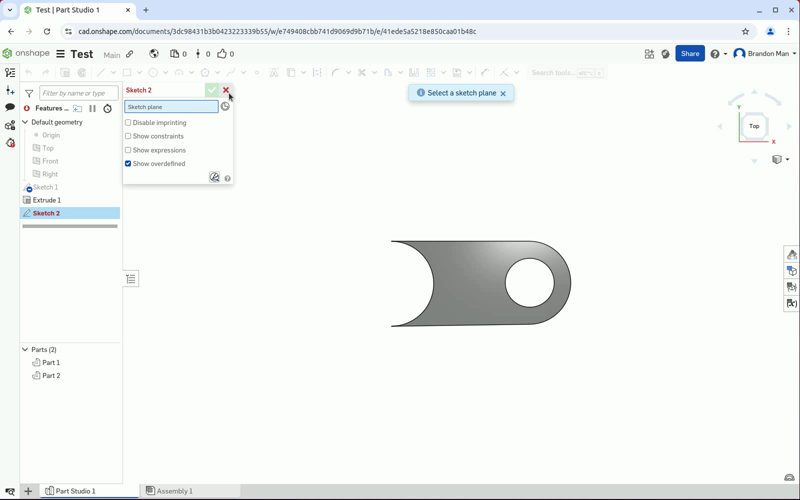
mouse_move(73, 150)
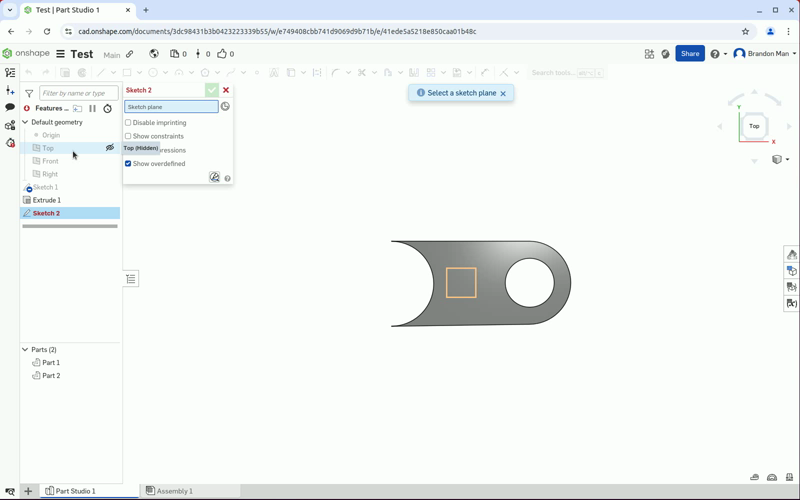
click(73, 150)
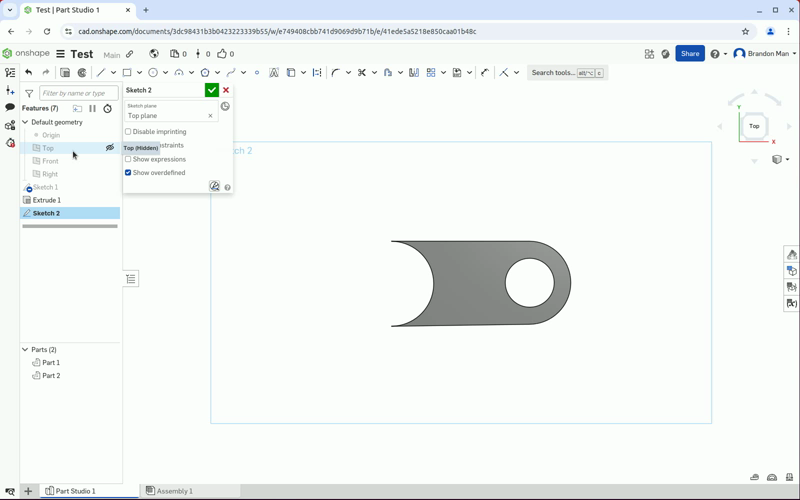
mouse_move(73, 352)
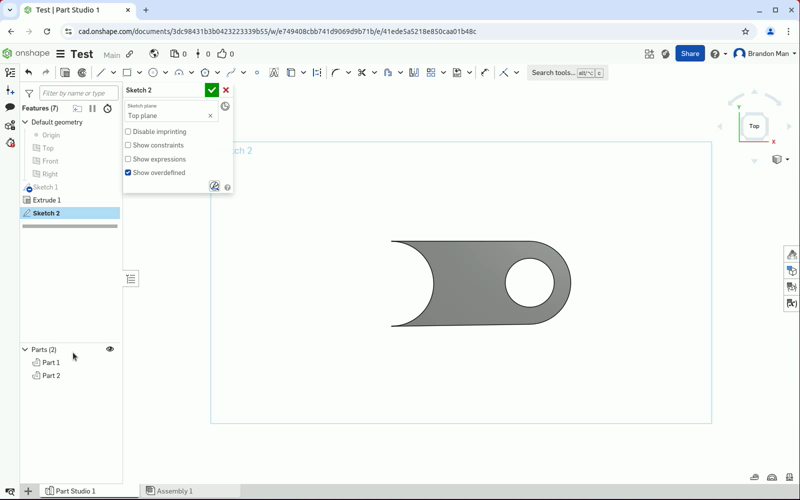
key(y)
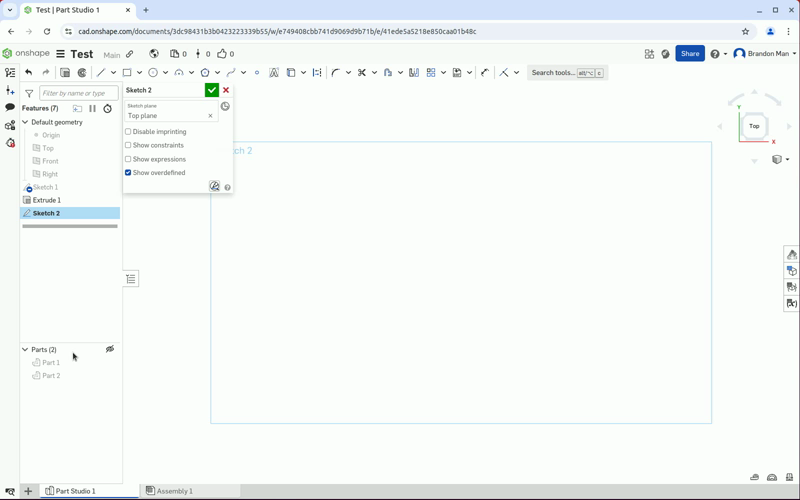
key(c)
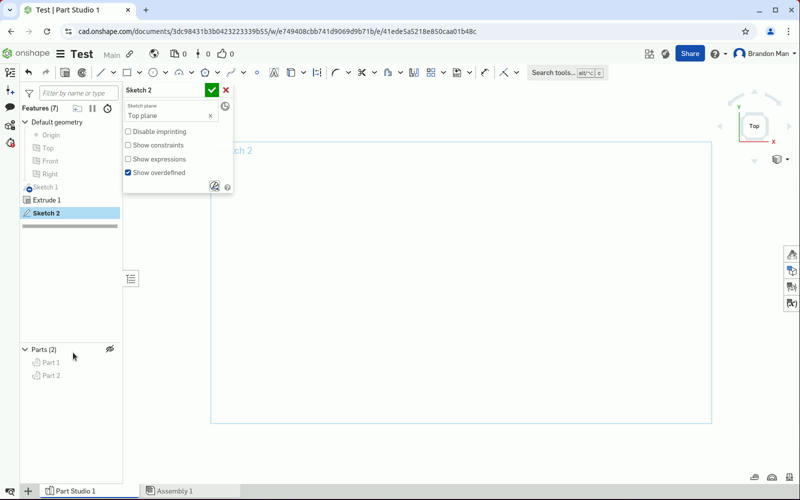
key_down(shift)
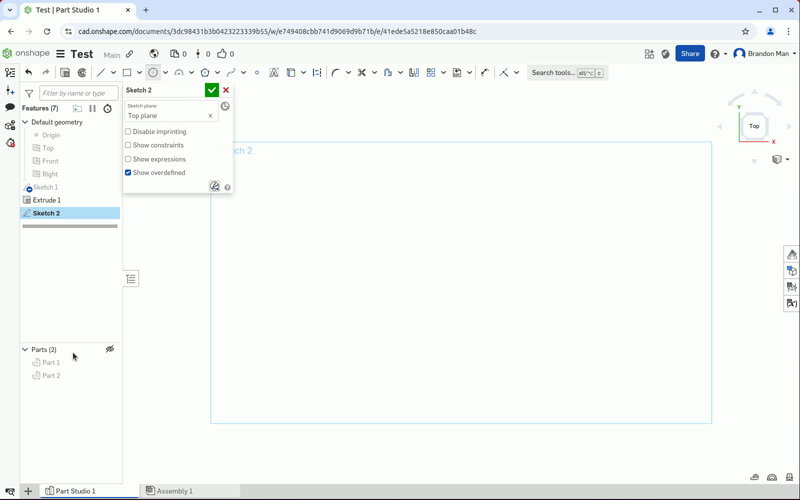
mouse_move(392, 282)
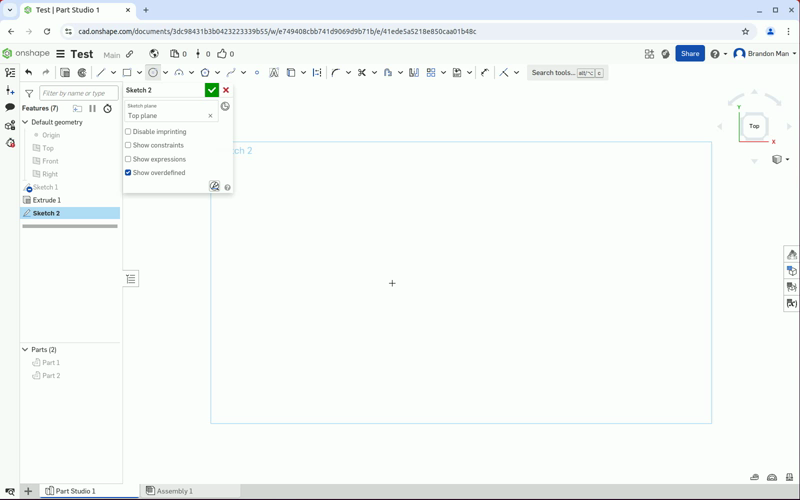
click(392, 282)
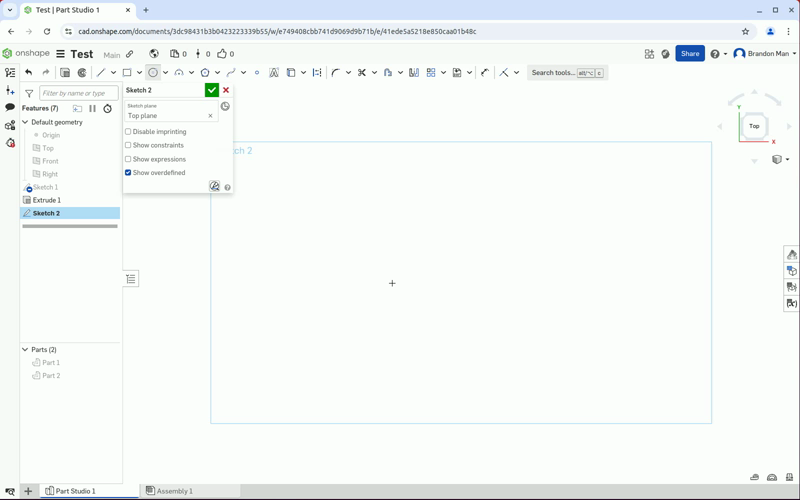
key_up(shift)
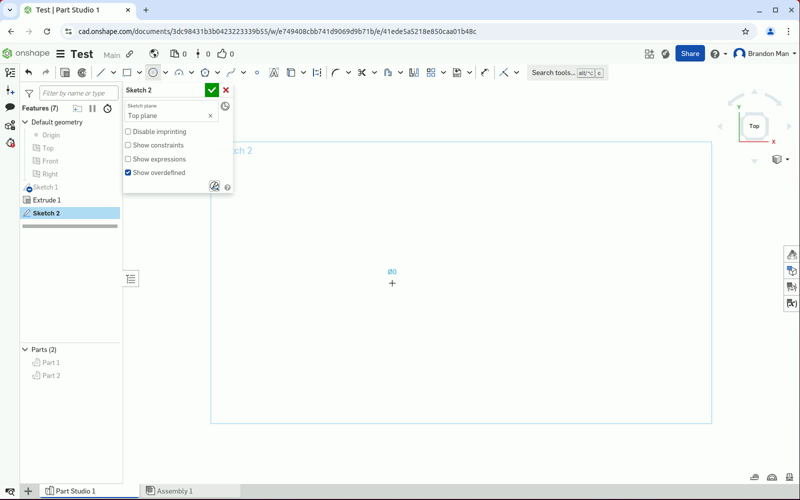
mouse_move(435, 282)
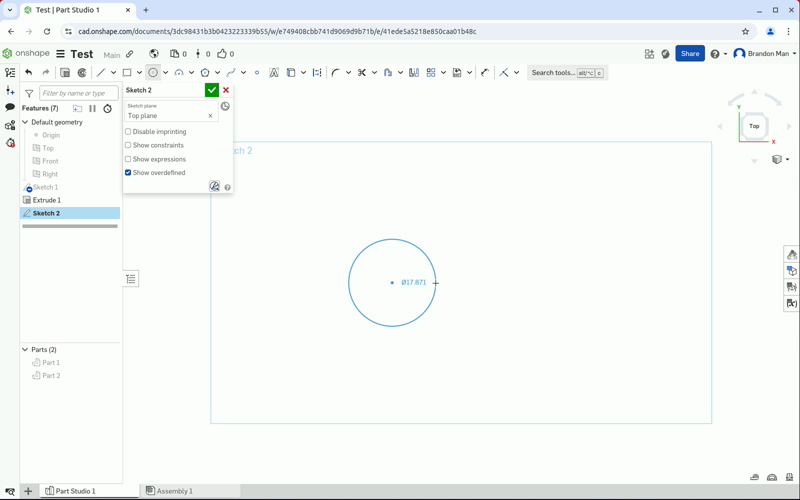
click(435, 282)
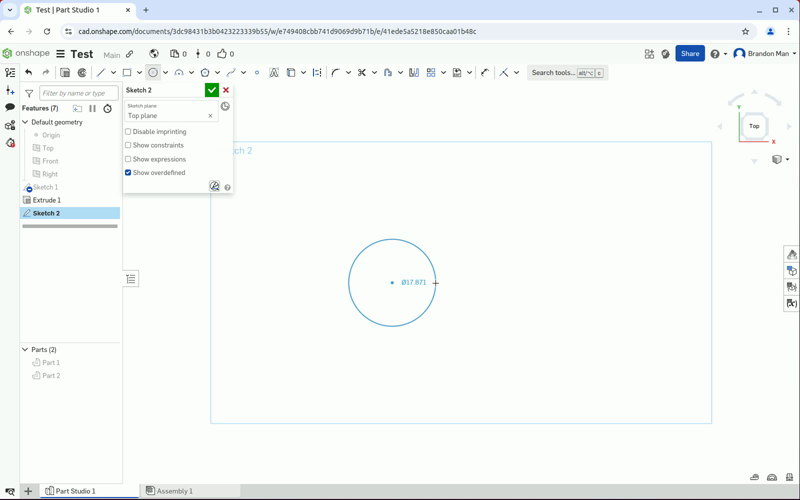
key(esc)
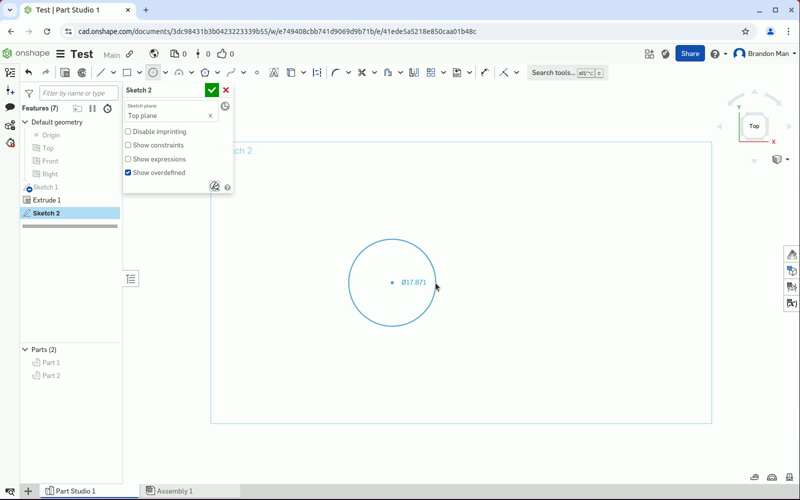
key(c)
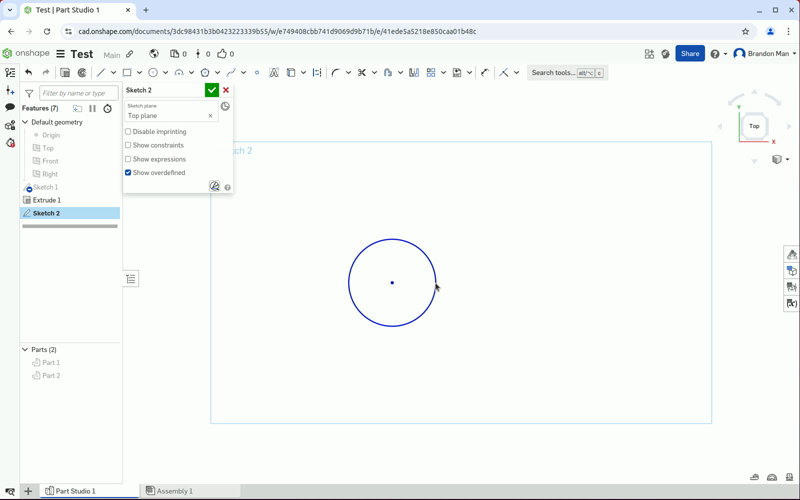
key_down(shift)
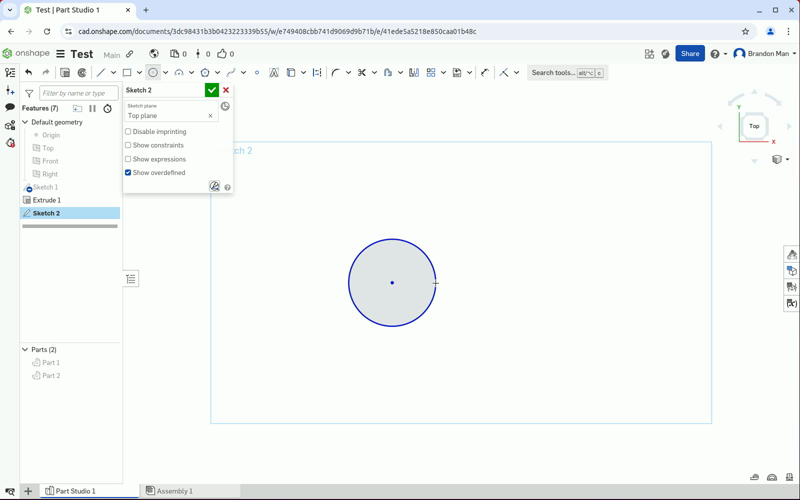
mouse_move(392, 282)
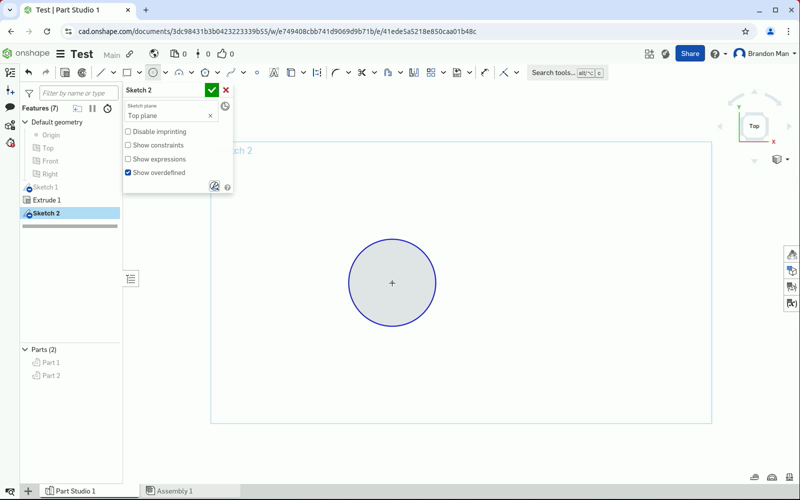
click(392, 282)
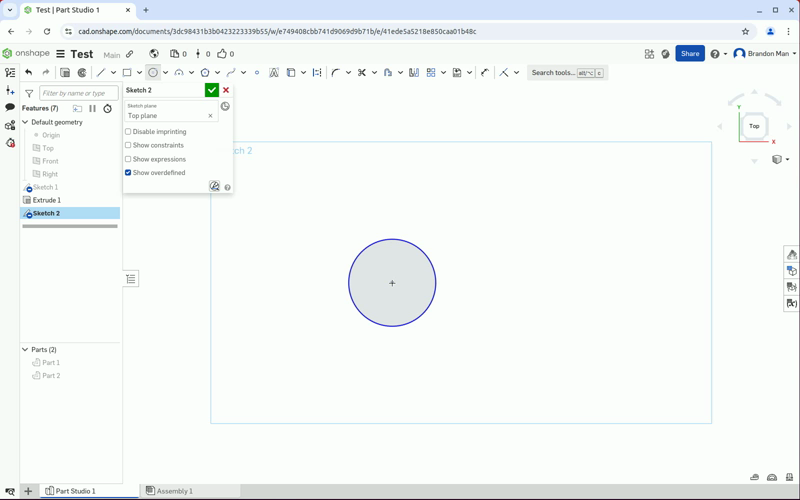
key_up(shift)
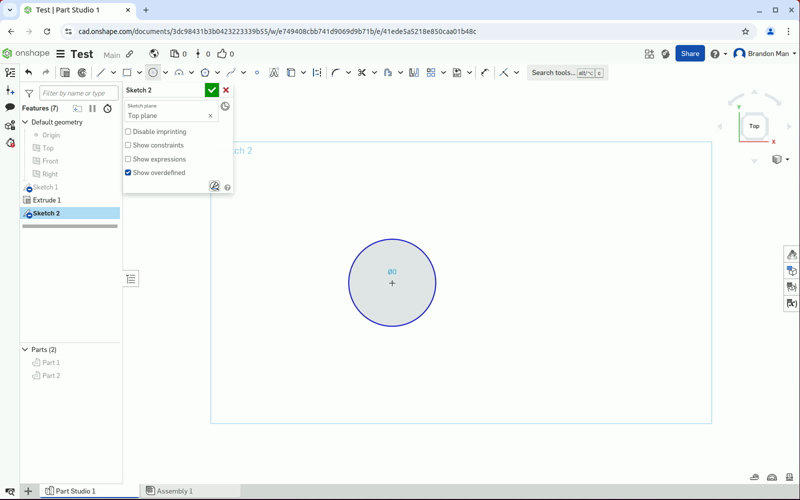
mouse_move(415, 282)
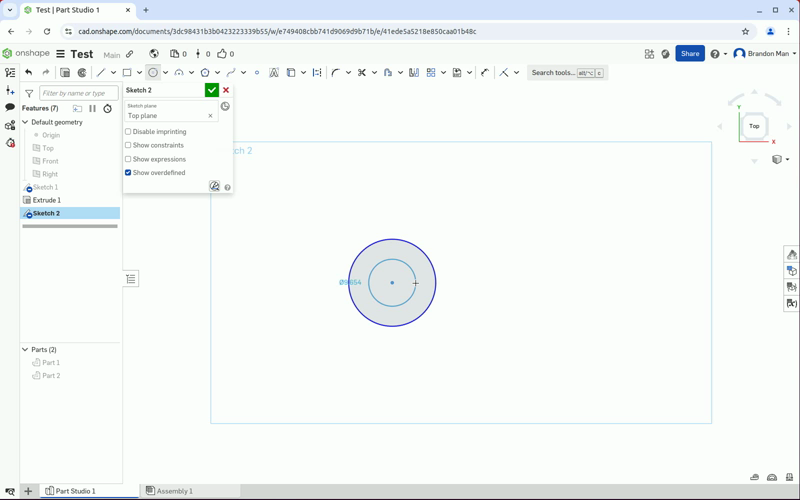
click(415, 282)
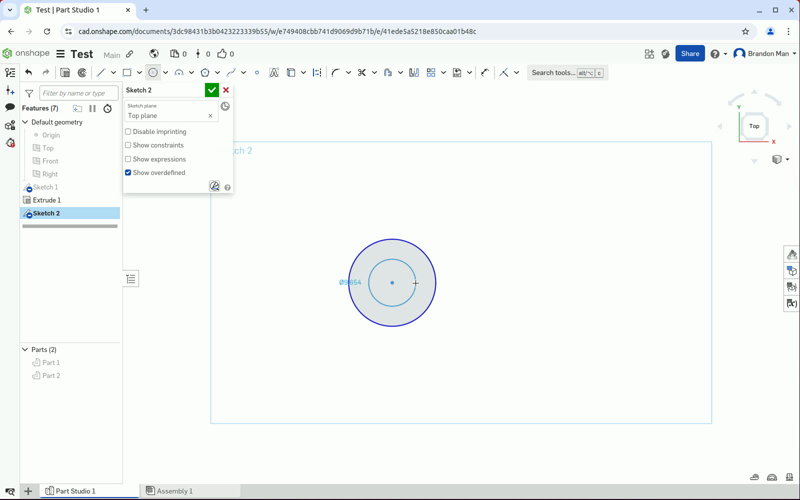
key(esc)
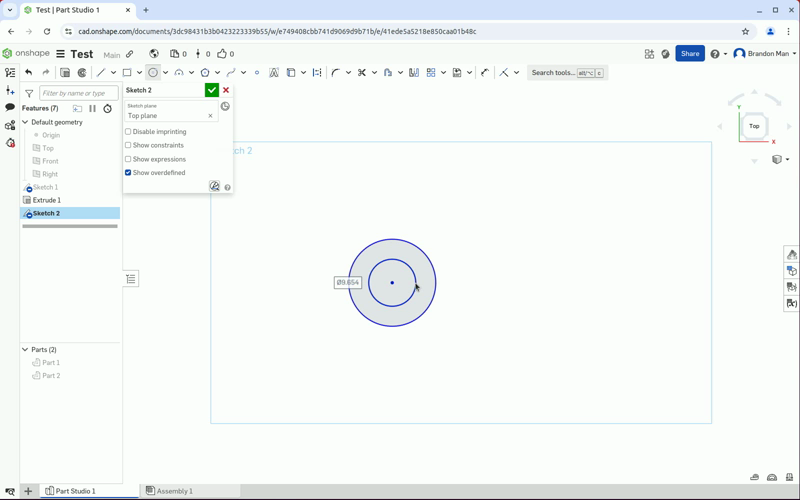
mouse_move(363, 303)
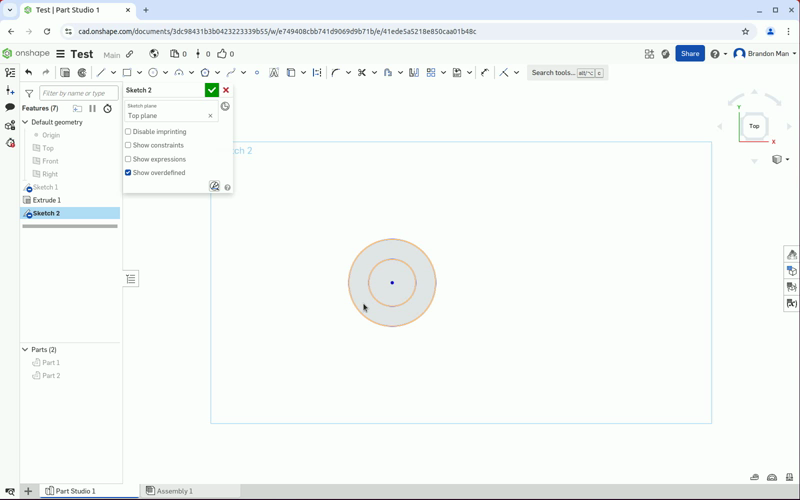
click(363, 303)
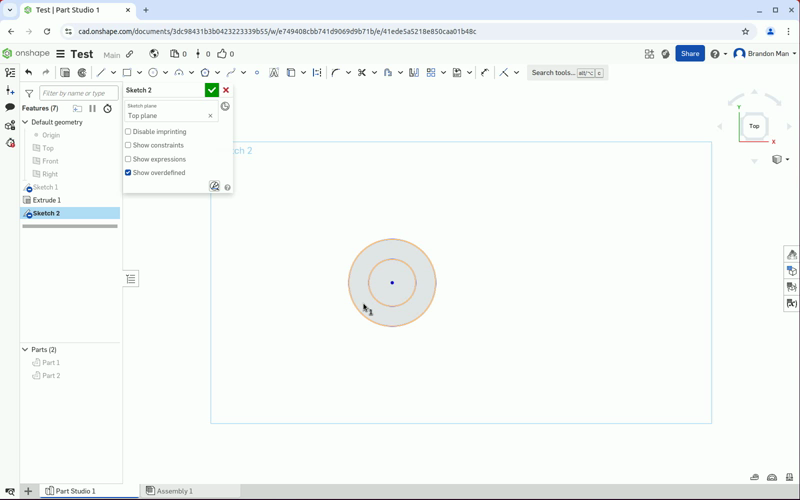
mouse_move(73, 352)
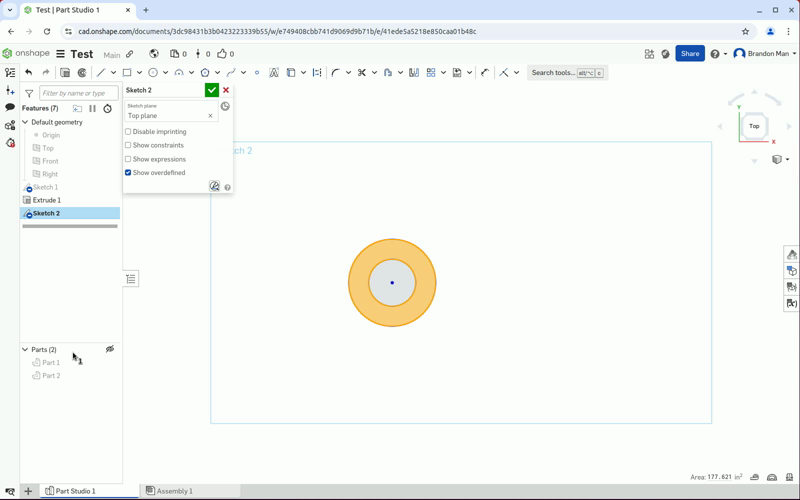
key(shift+y)
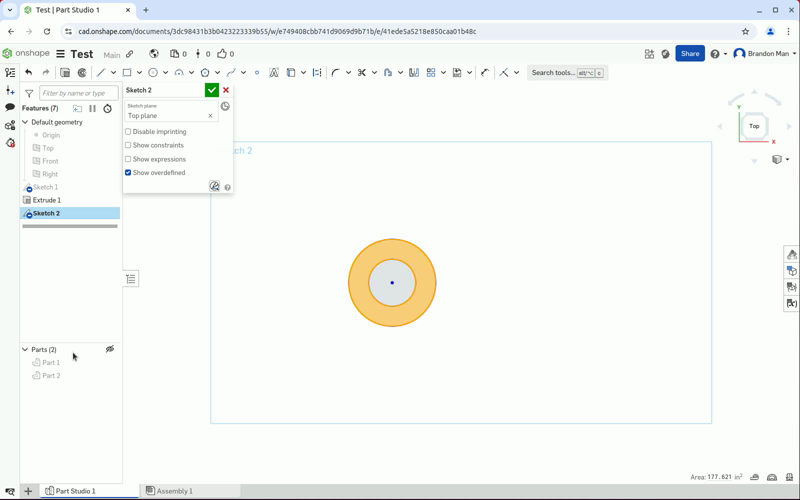
key(shift+e)
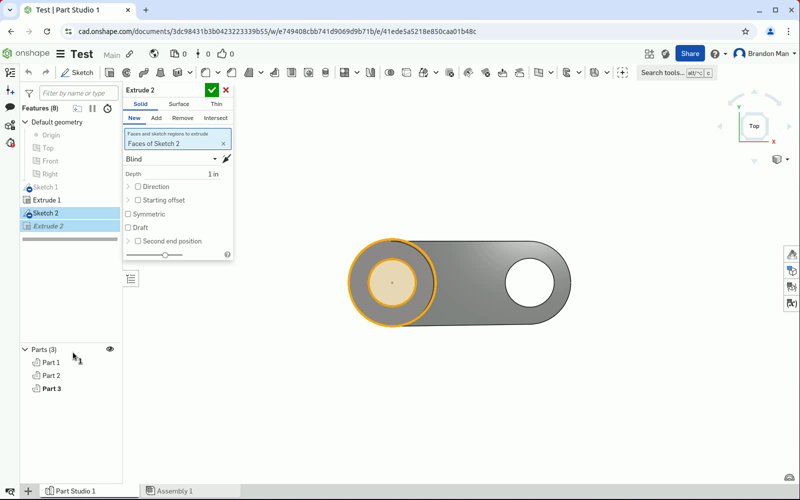
mouse_move(143, 106)
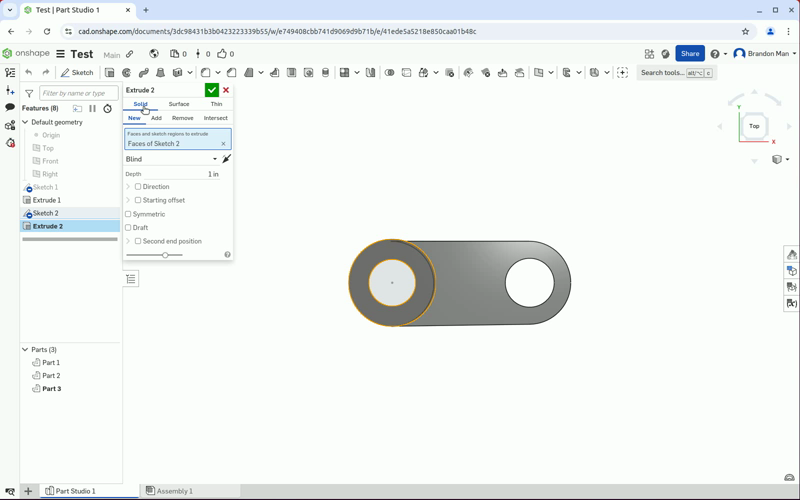
click(143, 106)
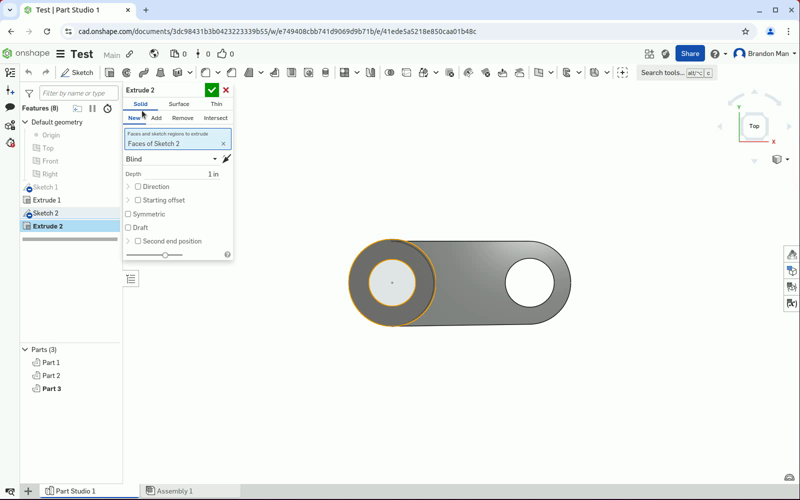
mouse_move(137, 120)
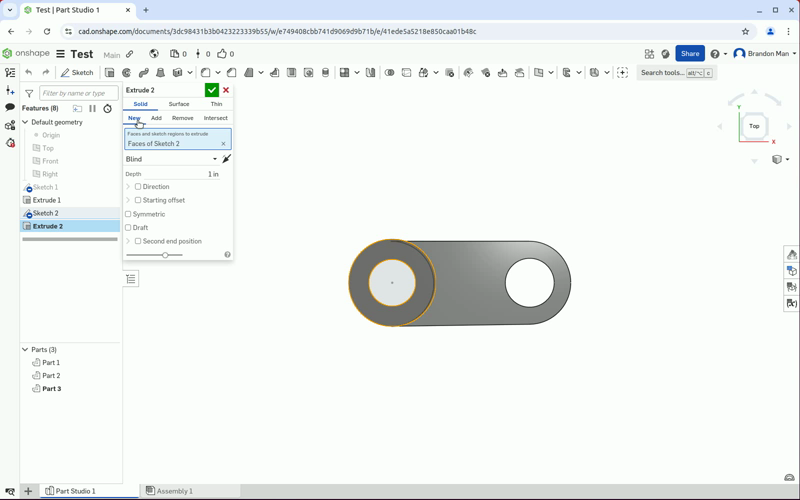
click(137, 120)
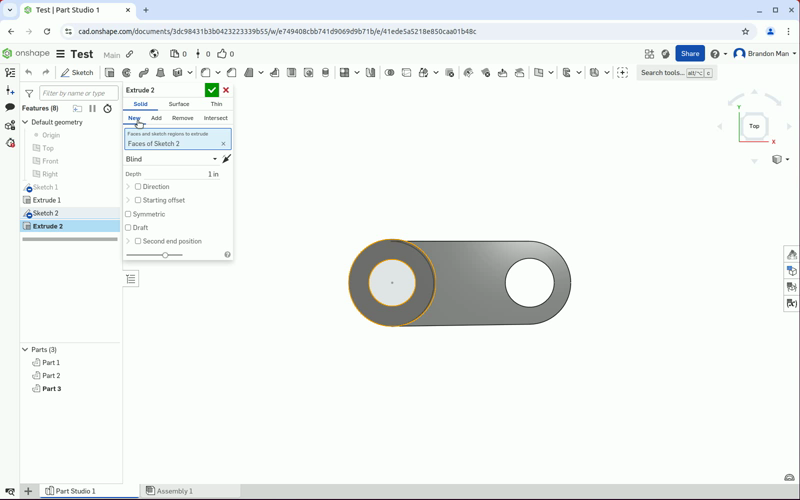
key(tab, 4)
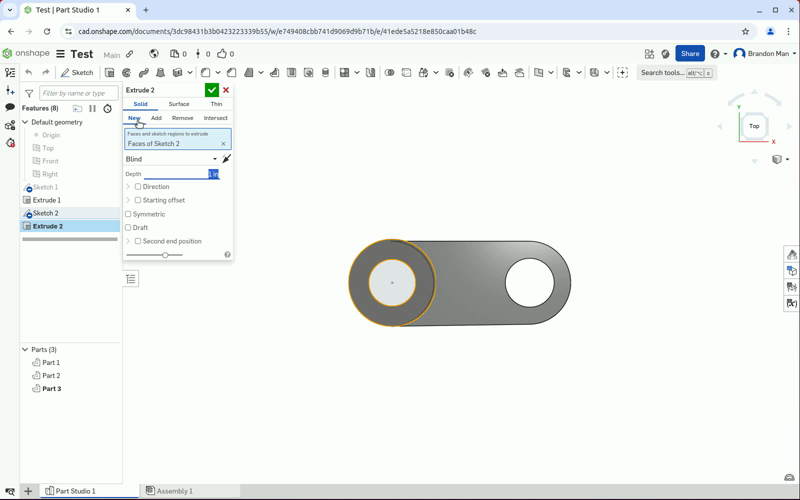
text(19.257)
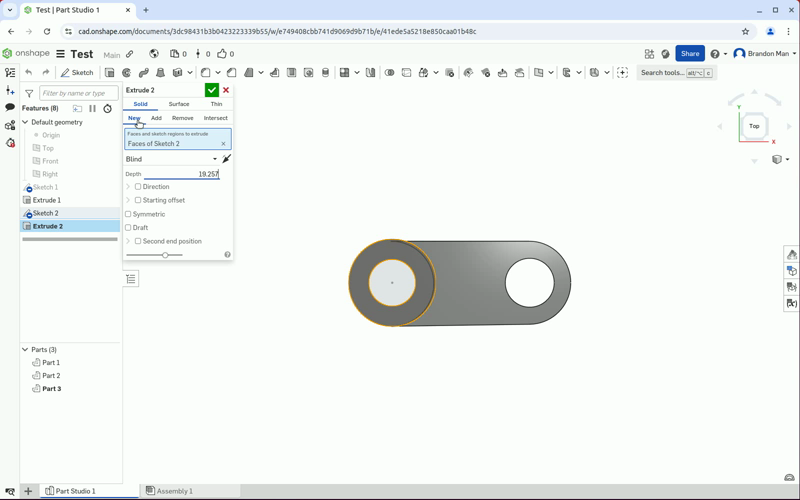
key(enter)
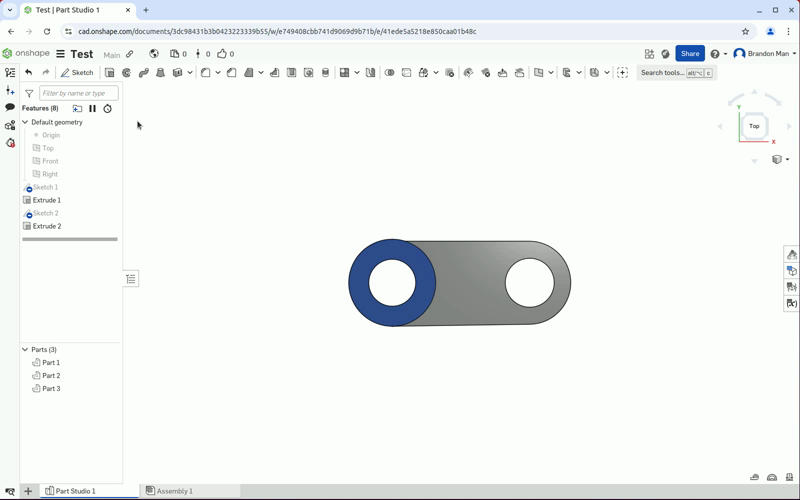
key(shift+h)
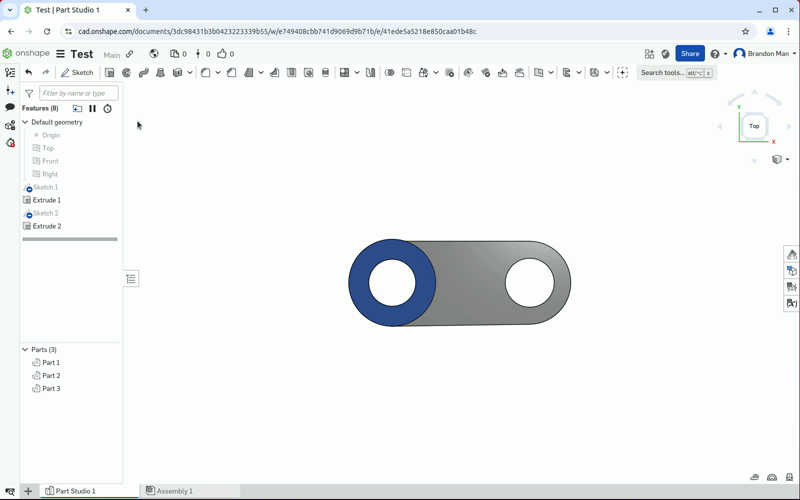
key(shift+h)
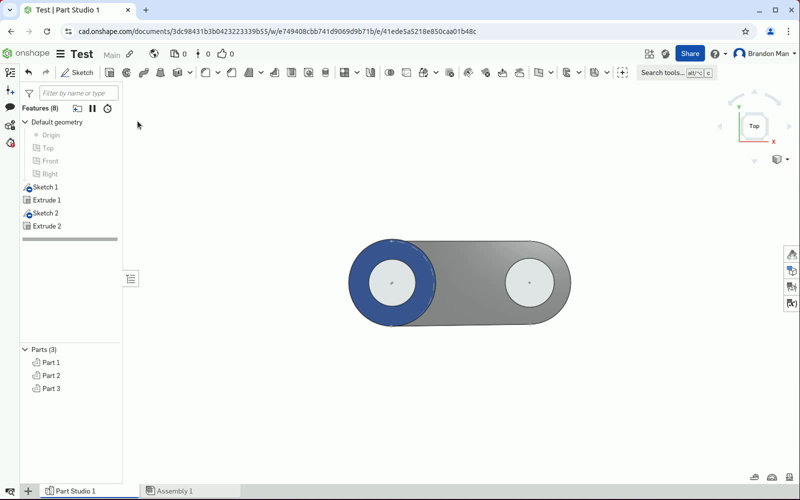
key(shift+7)
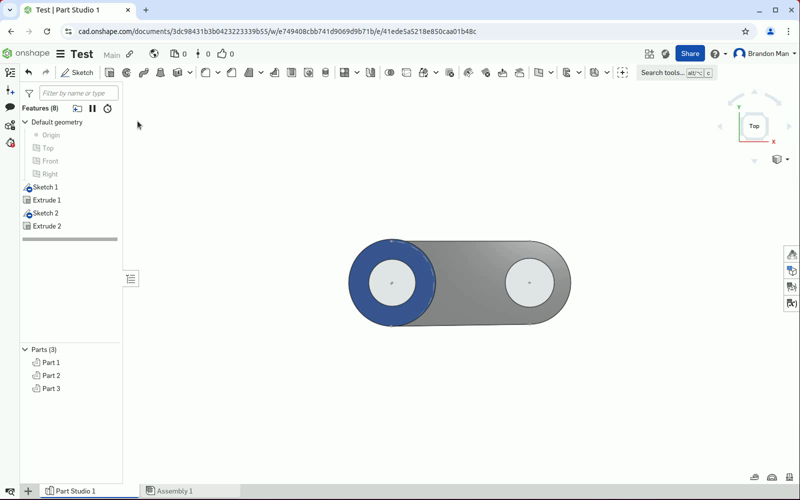
key(up, 3)
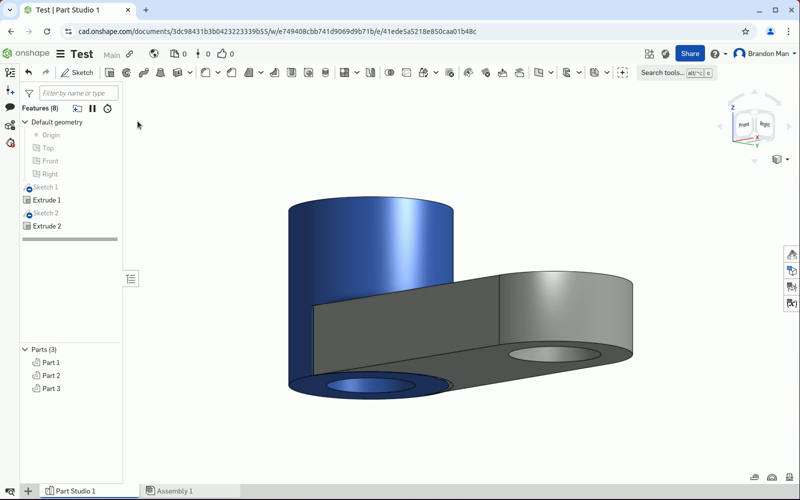
key(left, 3)
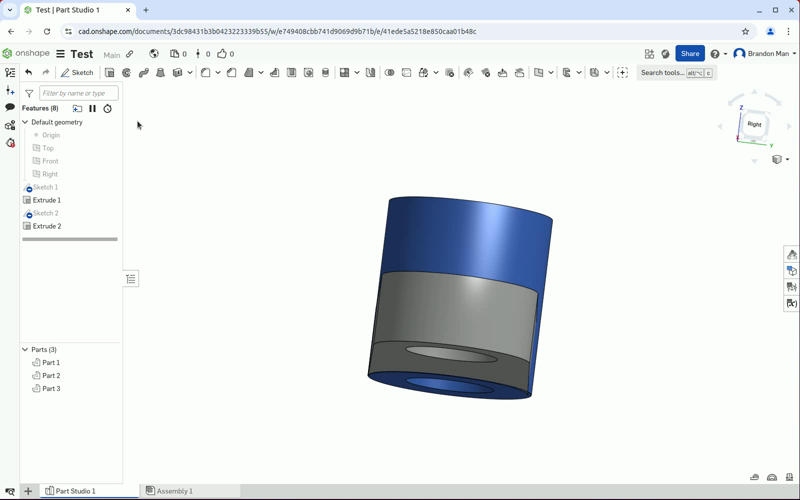
key(right, 3)
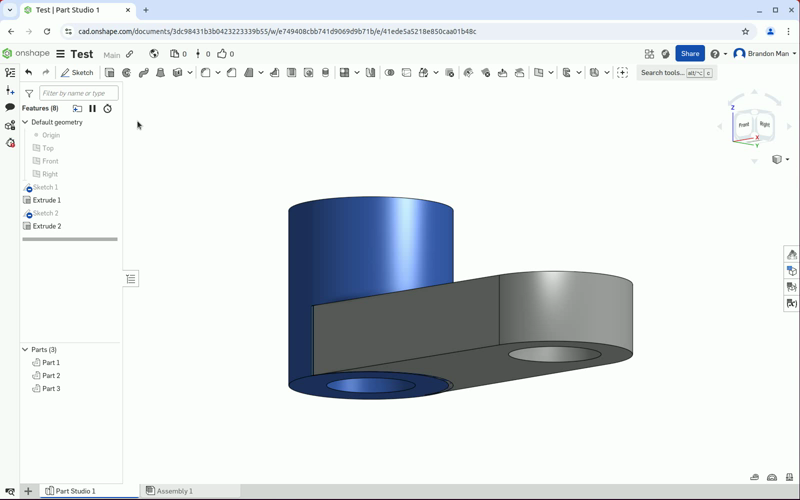
key(down, 3)
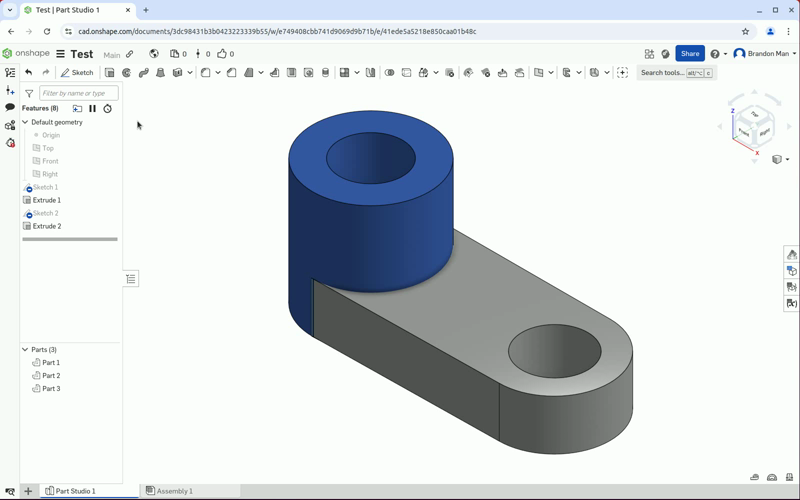
mouse_move(73, 189)
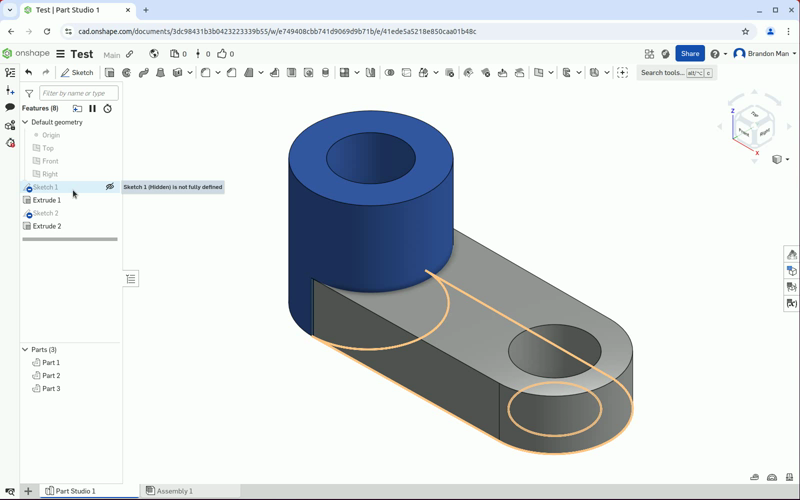
click(73, 189)